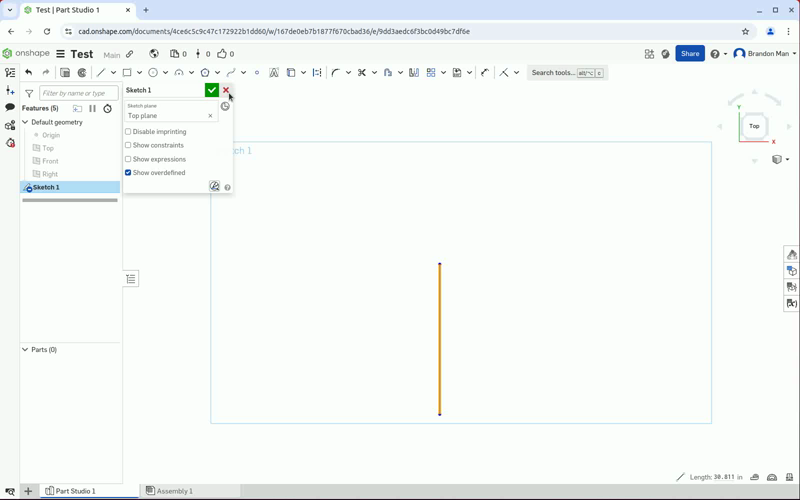
key(shift+h)
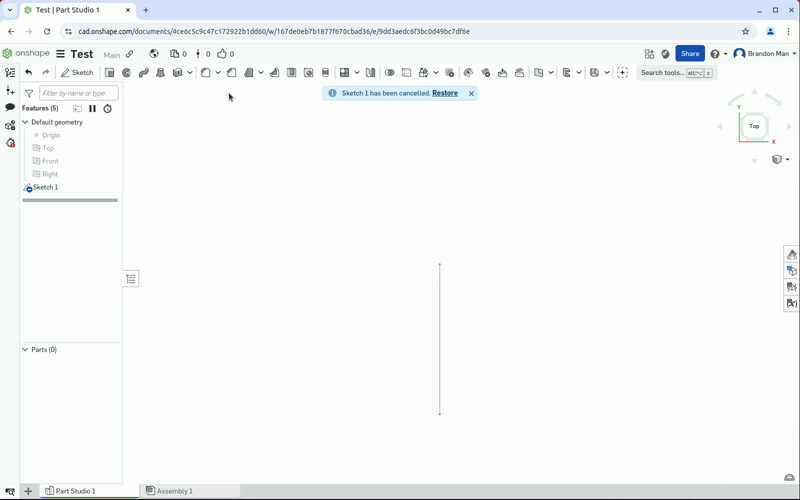
key(shift+s)
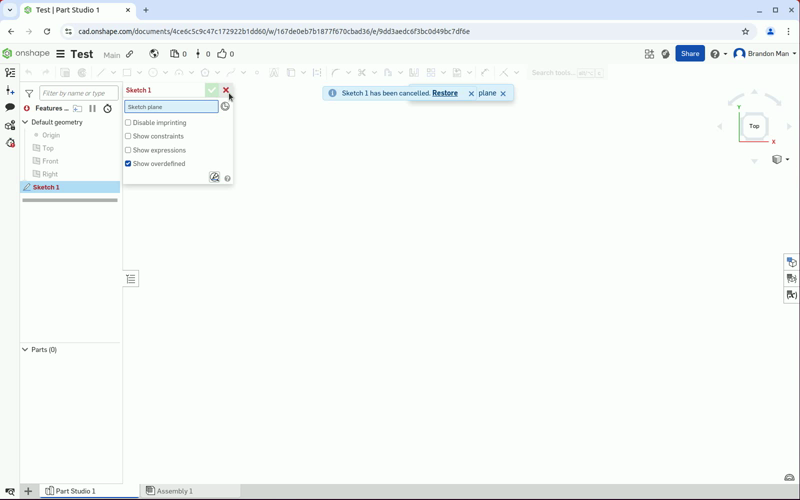
mouse_move(73, 150)
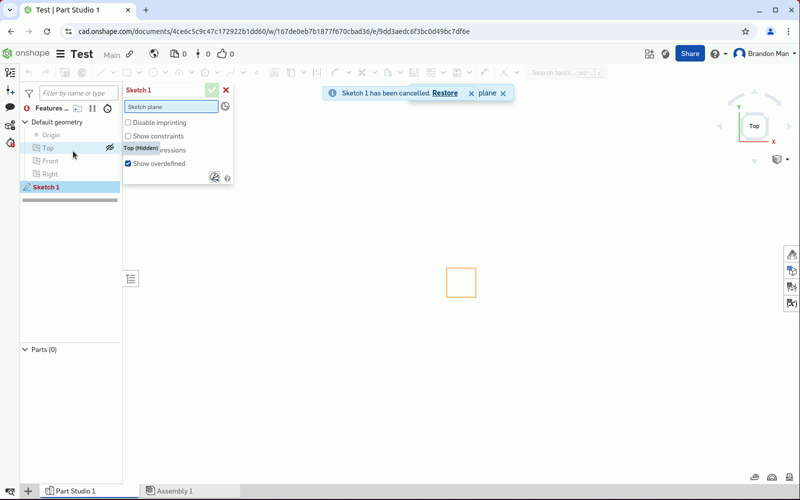
click(73, 150)
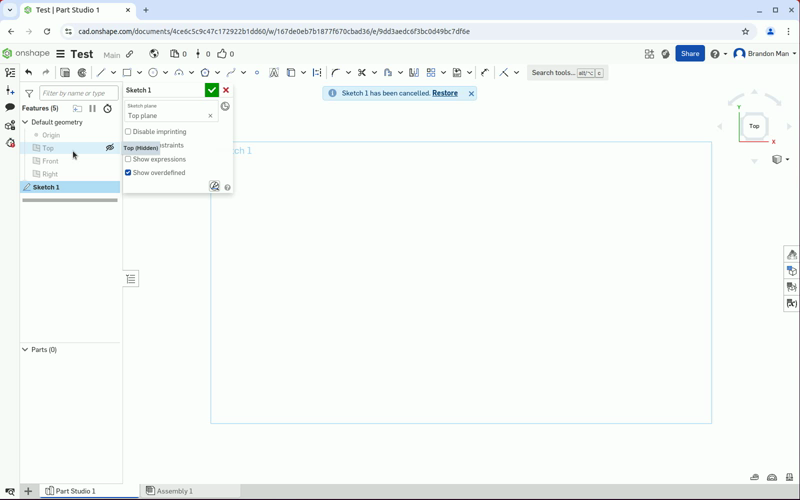
mouse_move(73, 352)
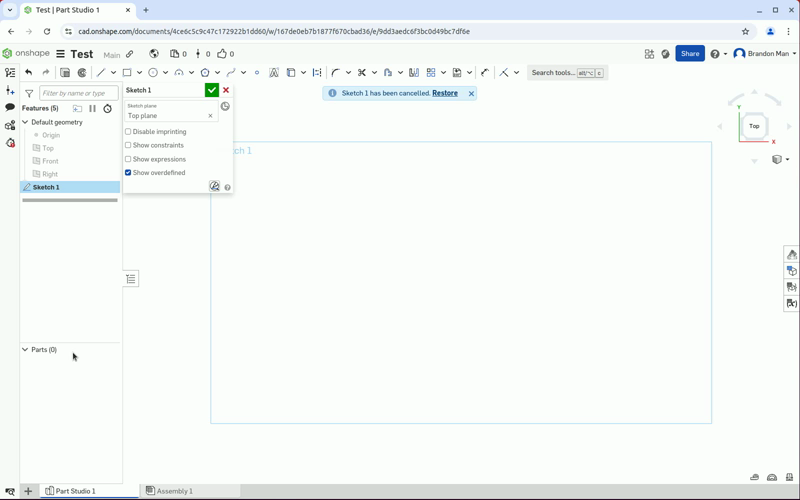
key(y)
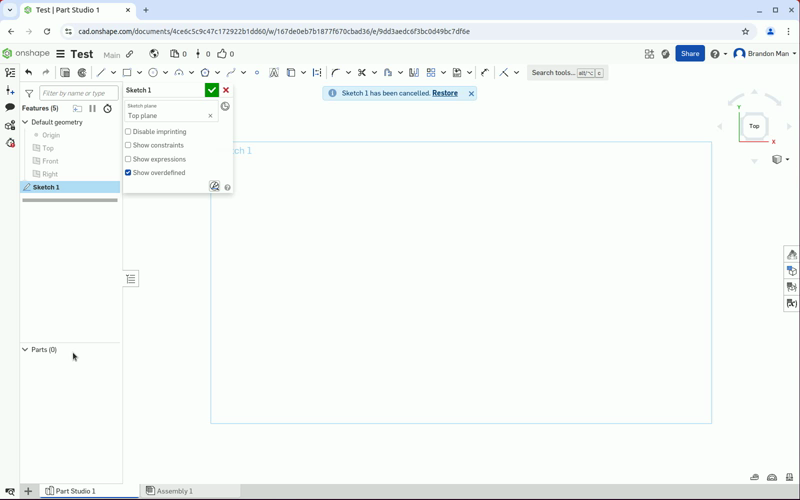
key(c)
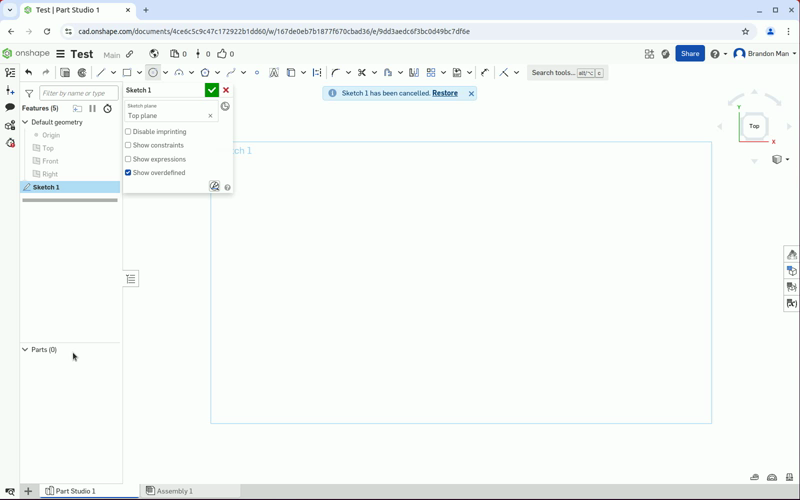
key_down(shift)
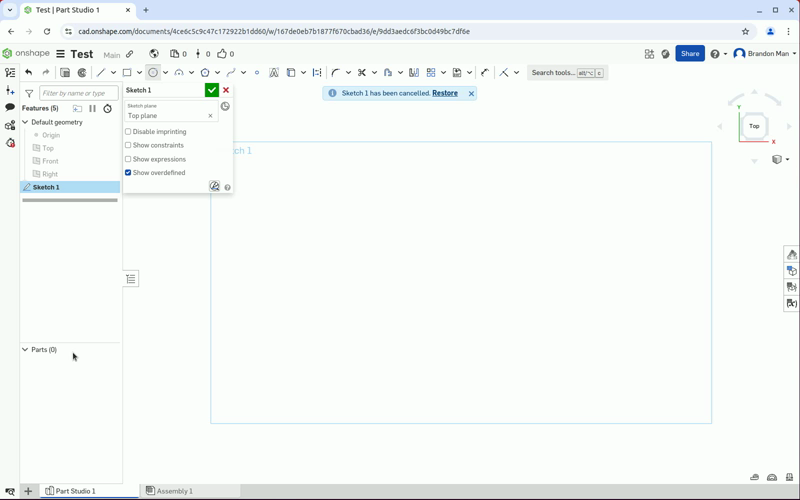
mouse_move(452, 262)
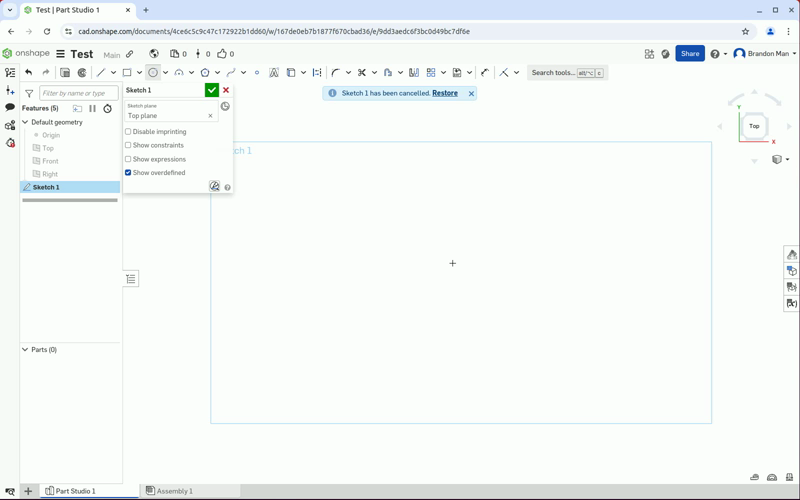
click(452, 262)
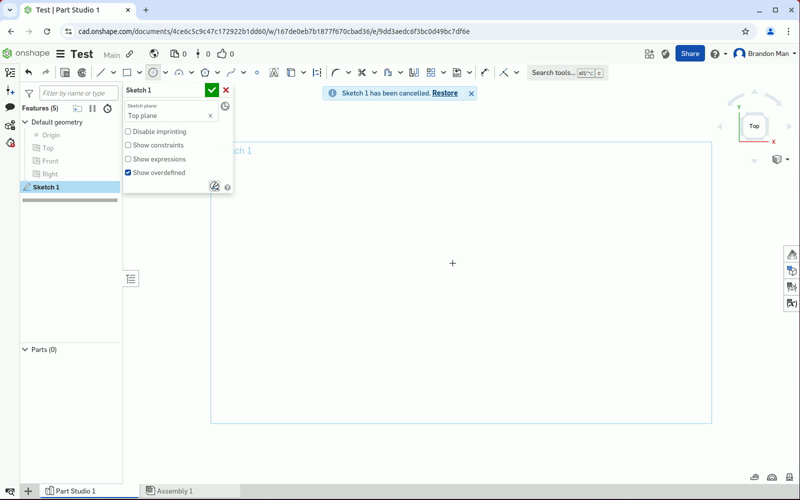
key_up(shift)
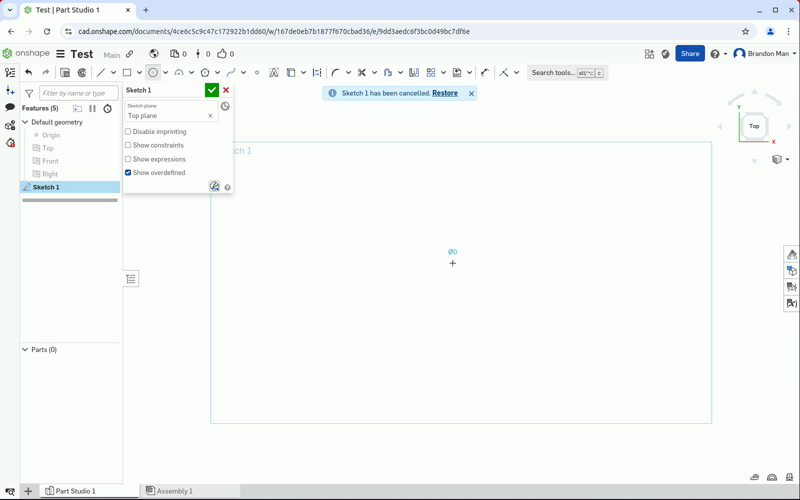
mouse_move(545, 262)
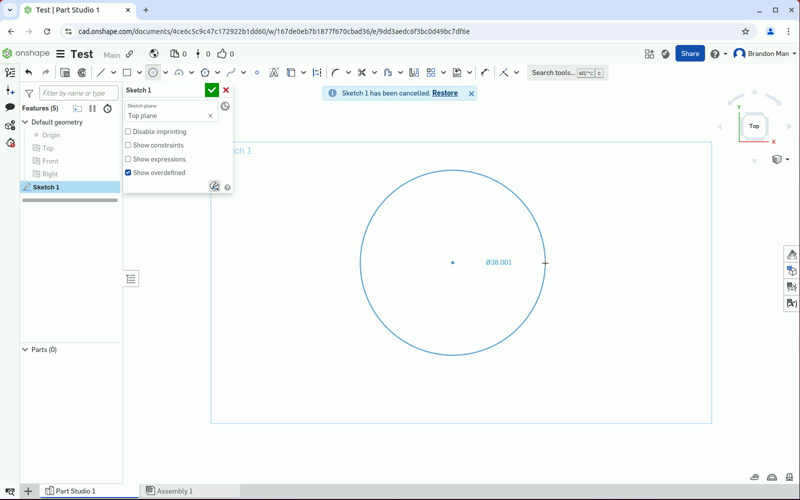
click(545, 262)
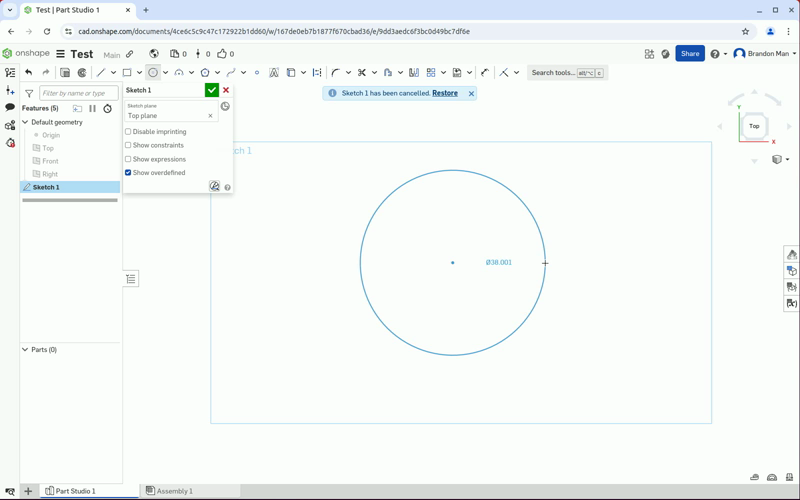
key(esc)
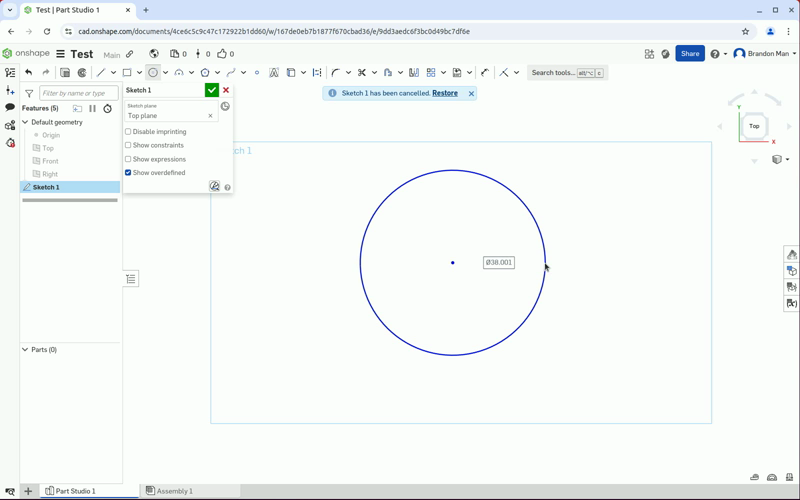
key(c)
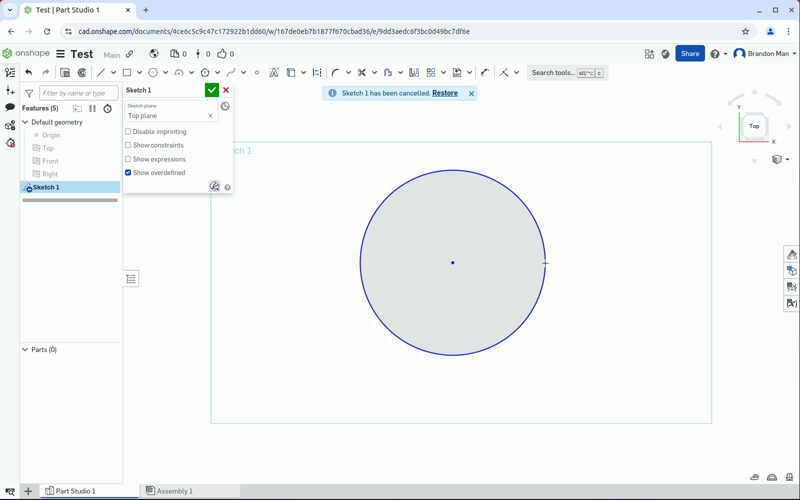
key_down(shift)
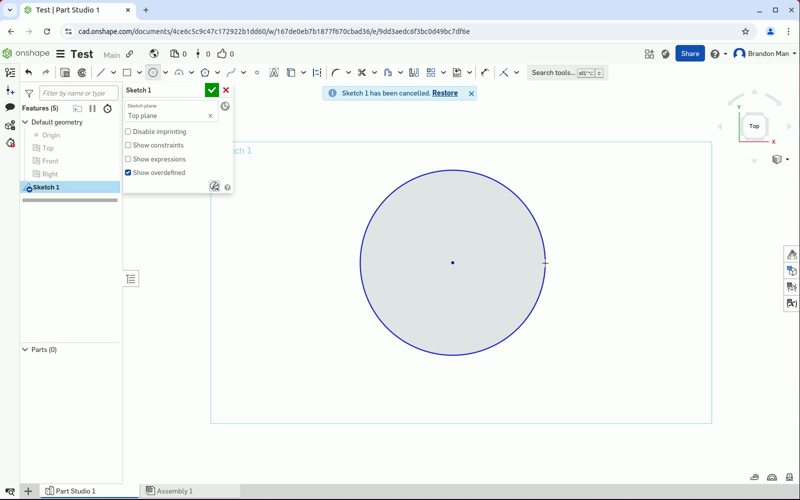
mouse_move(452, 262)
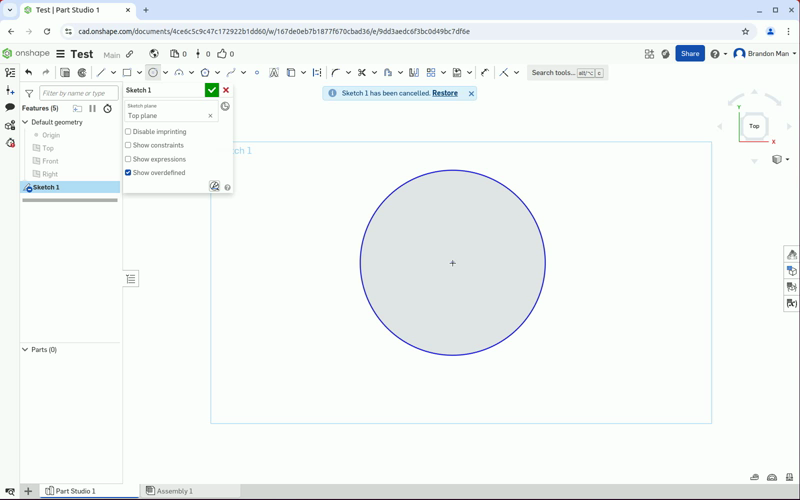
click(452, 262)
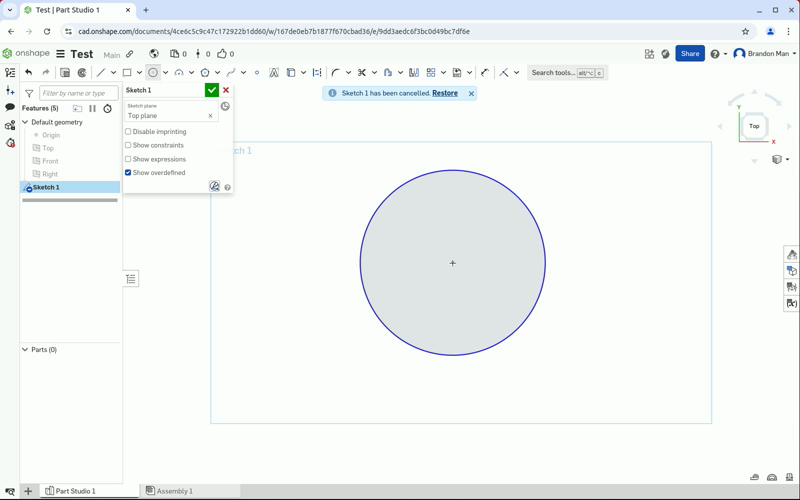
key_up(shift)
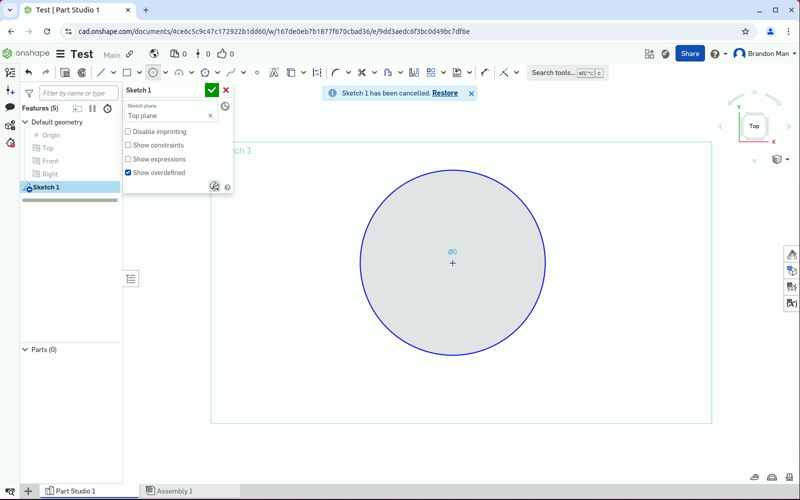
mouse_move(539, 262)
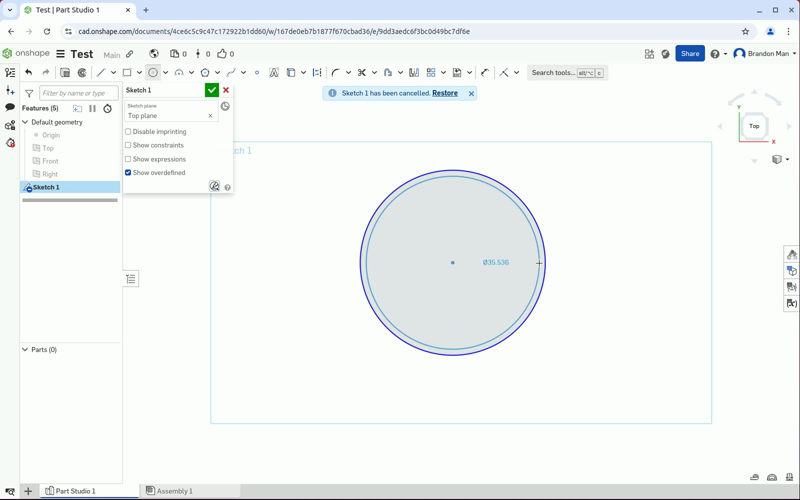
click(539, 262)
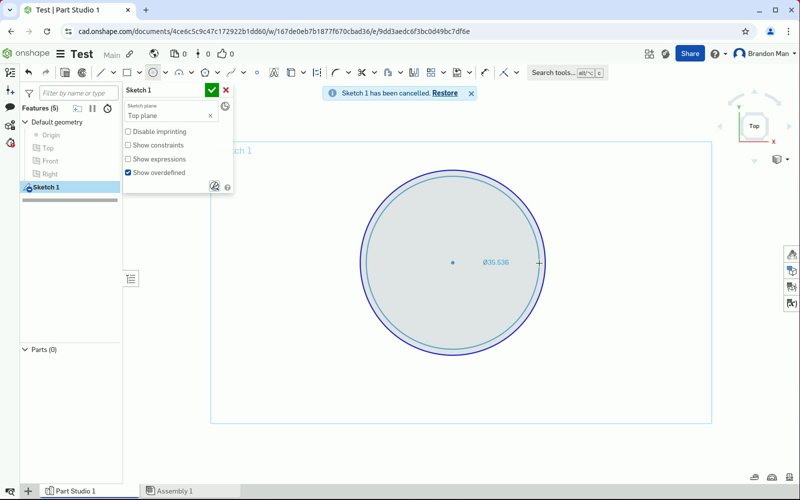
key(esc)
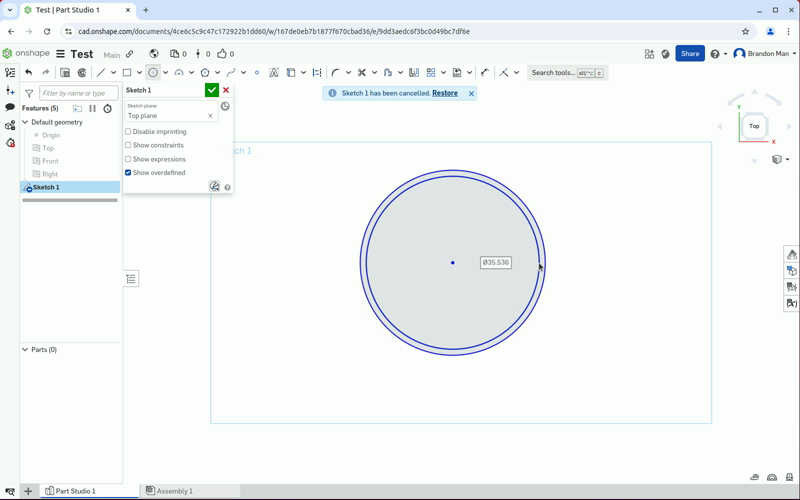
mouse_move(389, 197)
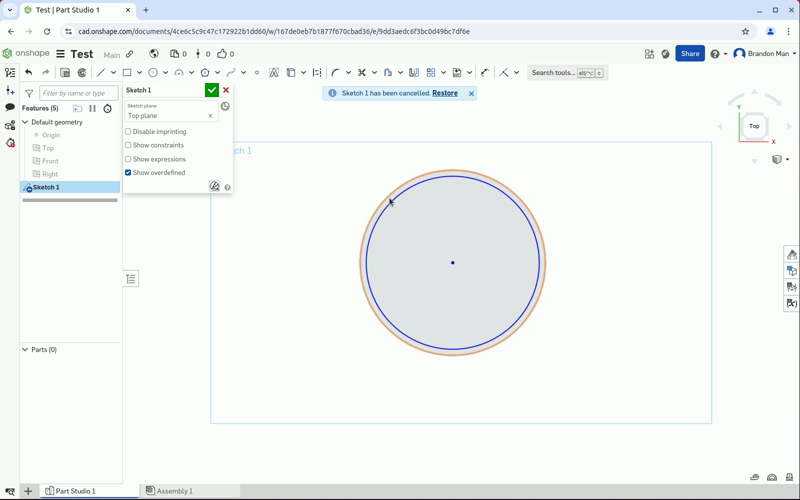
click(389, 197)
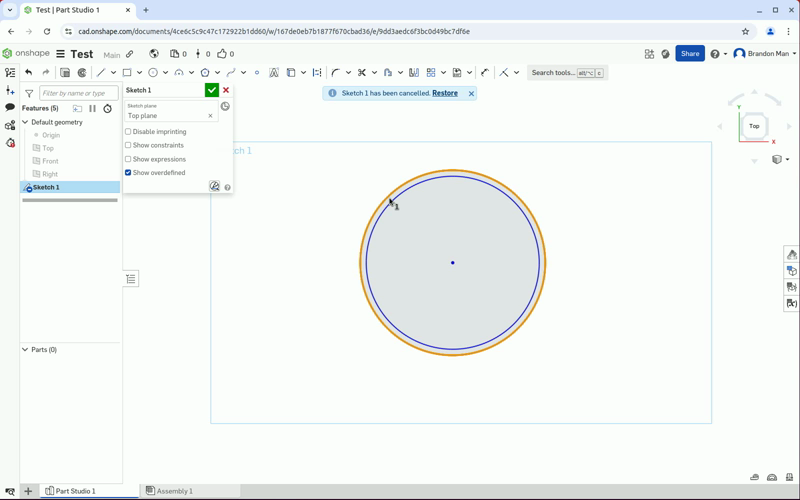
mouse_move(73, 352)
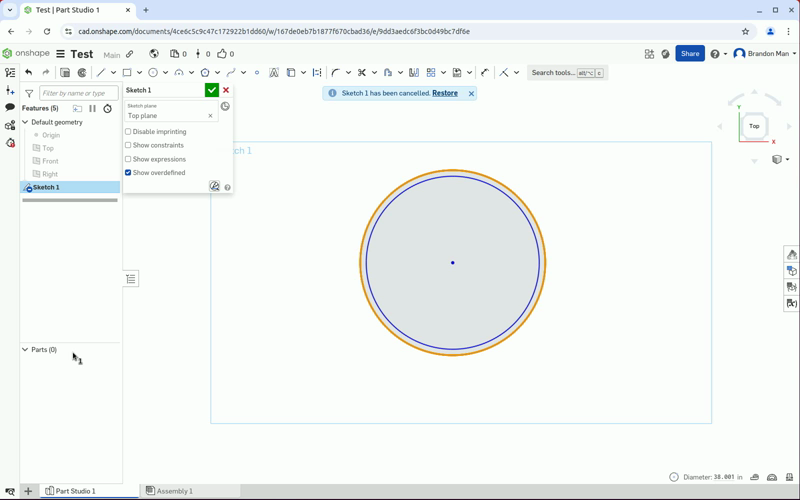
key(shift+y)
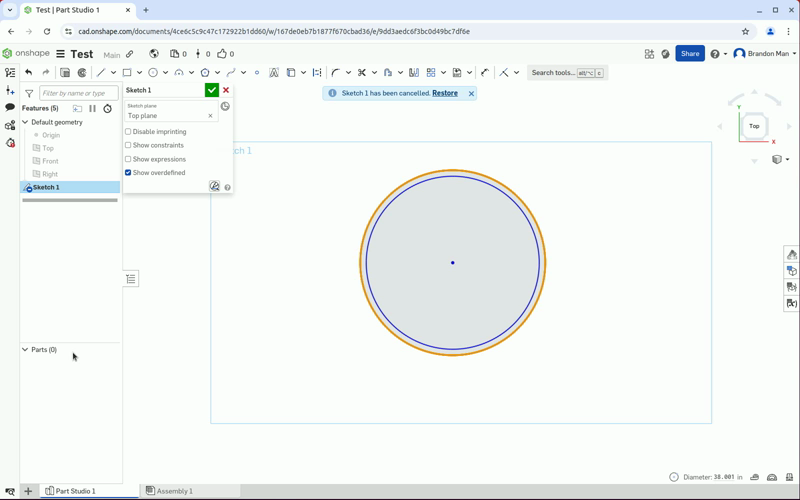
key(shift+e)
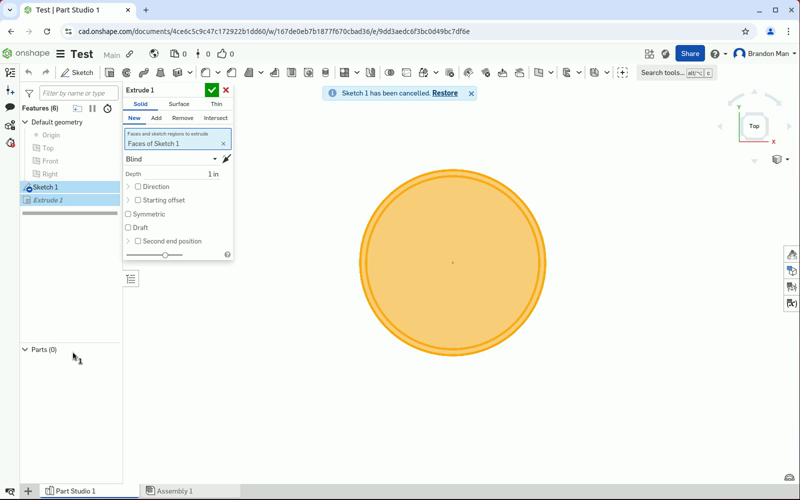
mouse_move(143, 106)
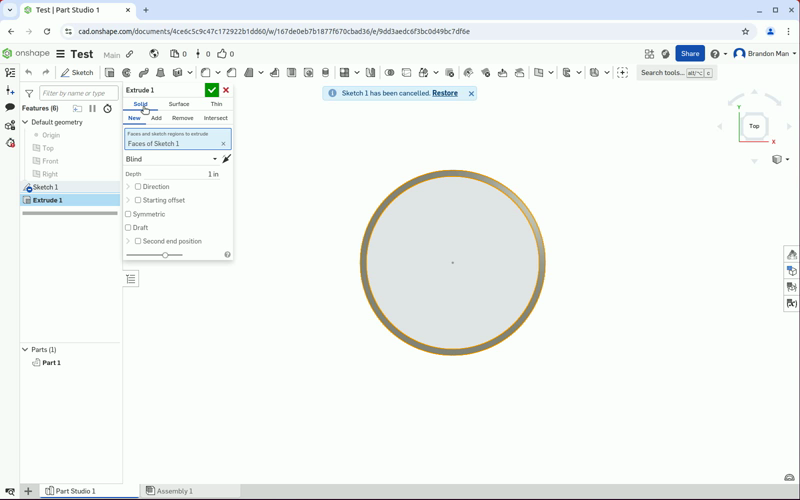
click(143, 106)
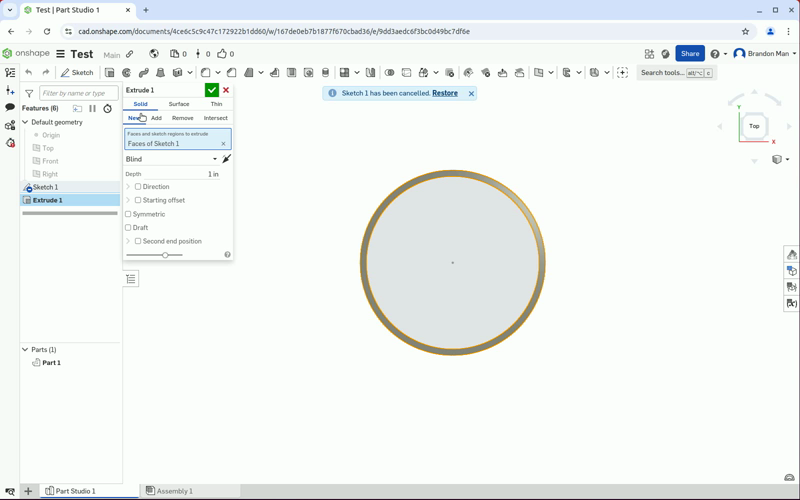
mouse_move(137, 120)
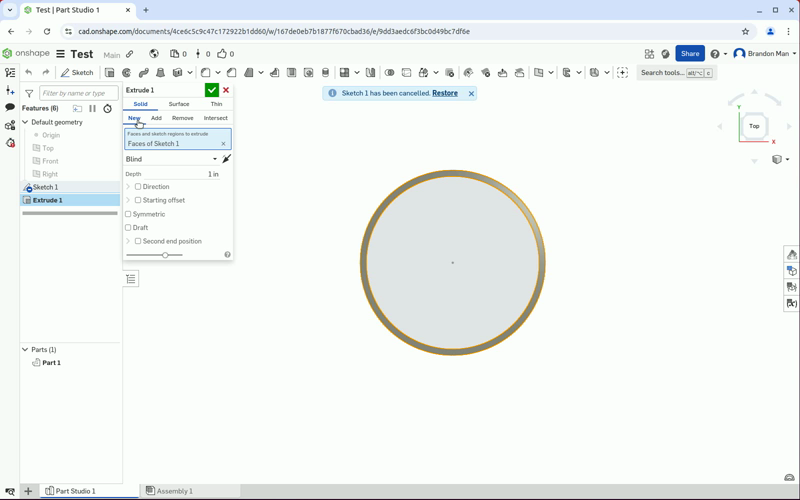
click(137, 120)
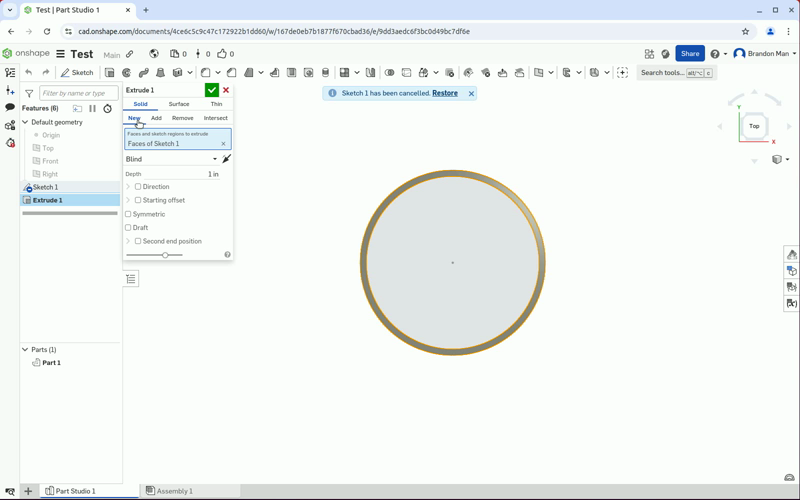
key(tab, 4)
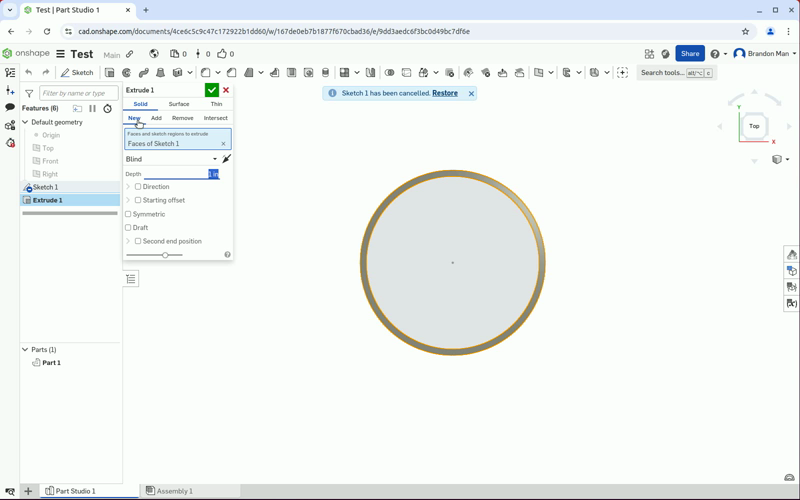
text(-15.887)
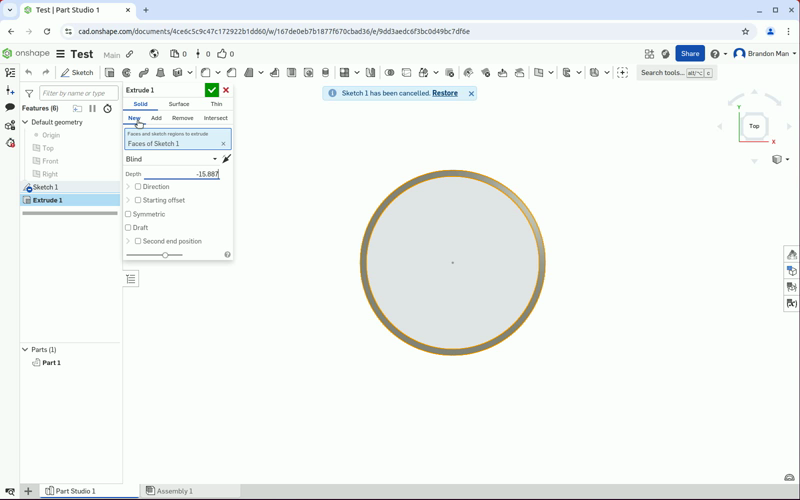
key(enter)
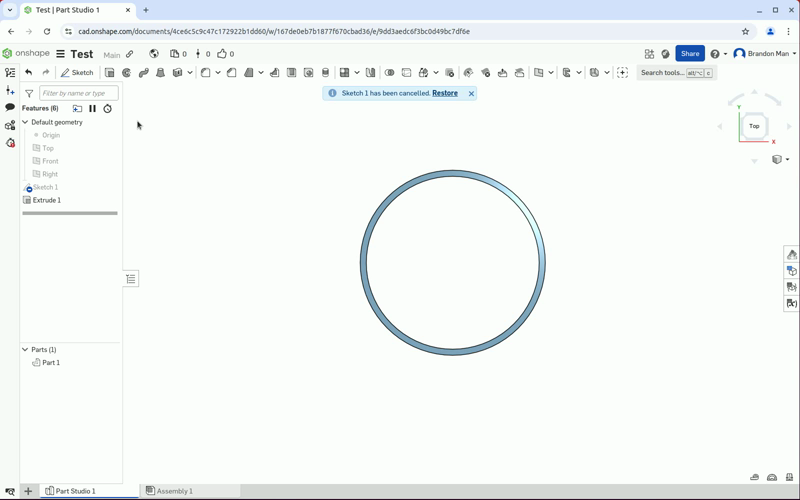
key(shift+h)
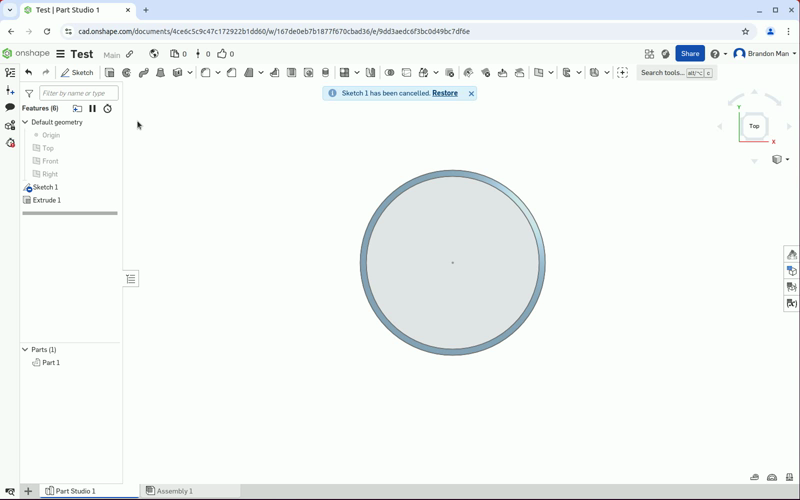
key(shift+h)
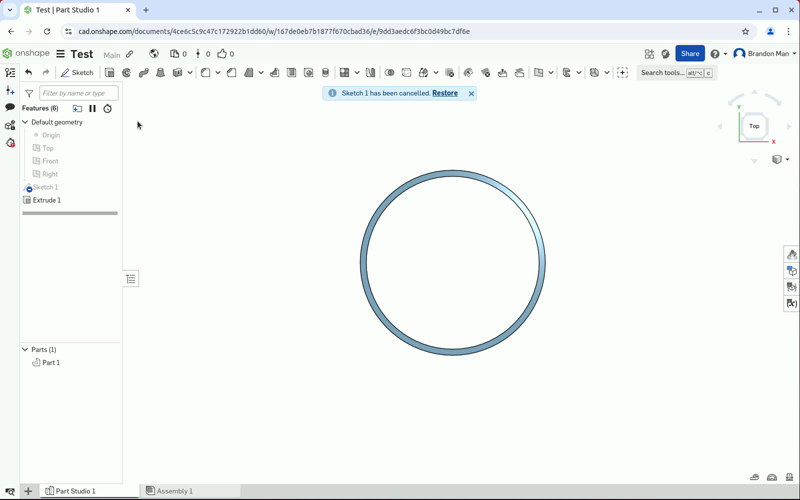
mouse_move(73, 189)
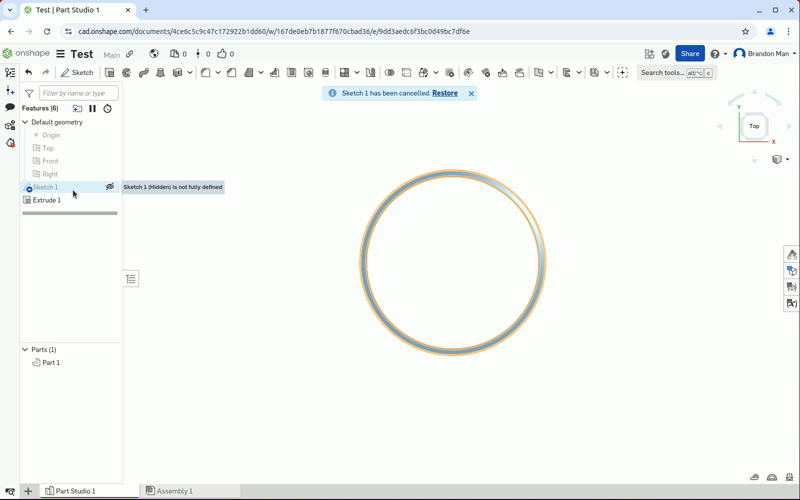
click(73, 189)
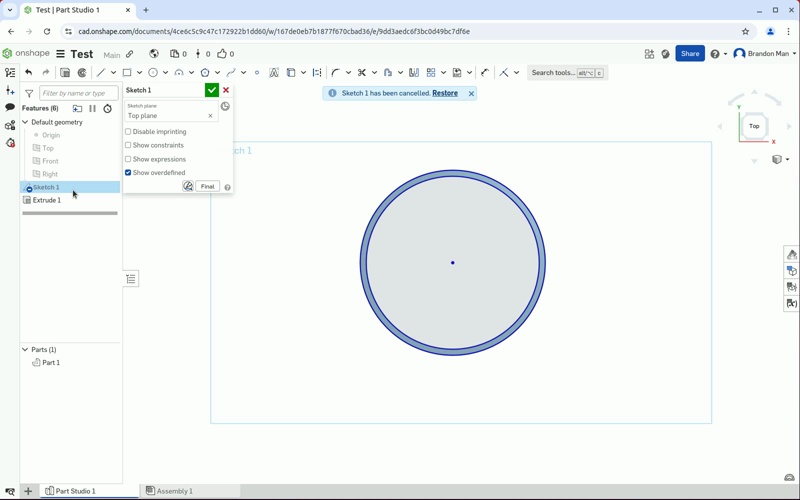
mouse_move(229, 92)
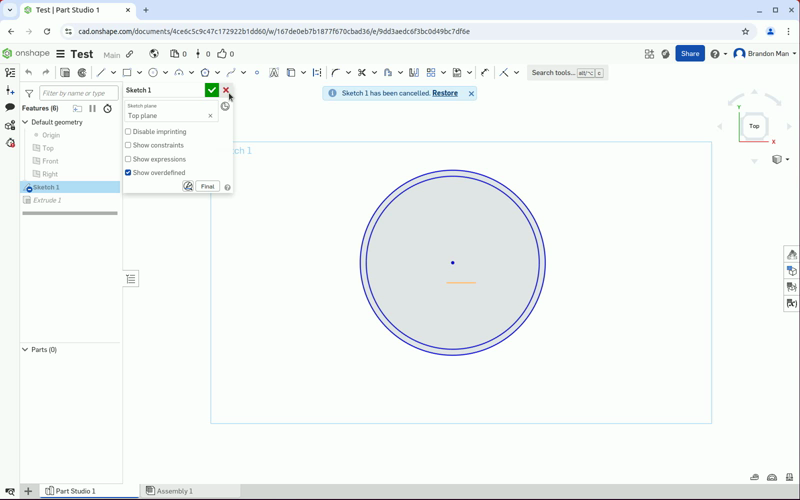
click(229, 92)
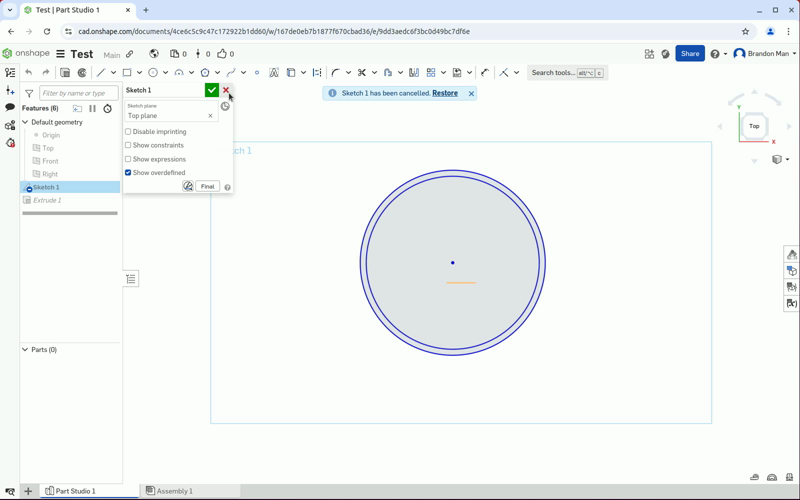
key(shift+s)
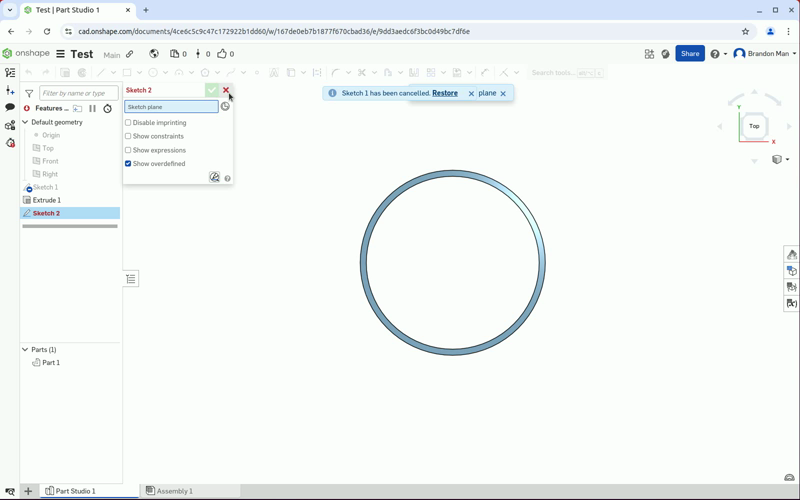
mouse_move(73, 150)
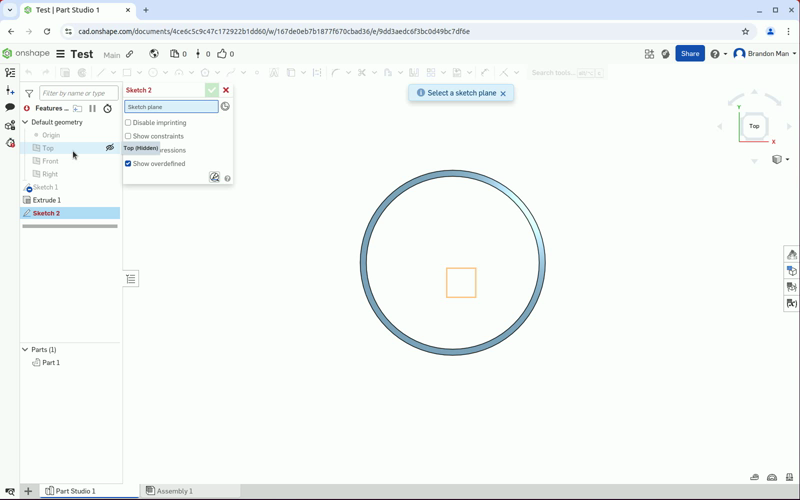
click(73, 150)
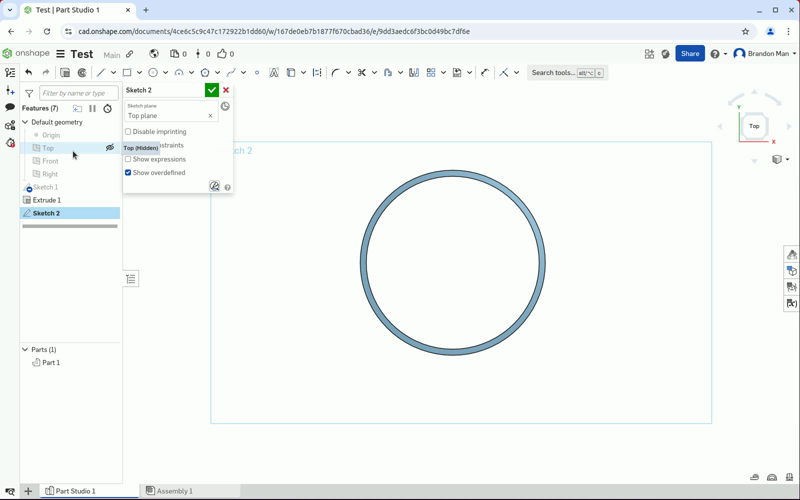
mouse_move(73, 352)
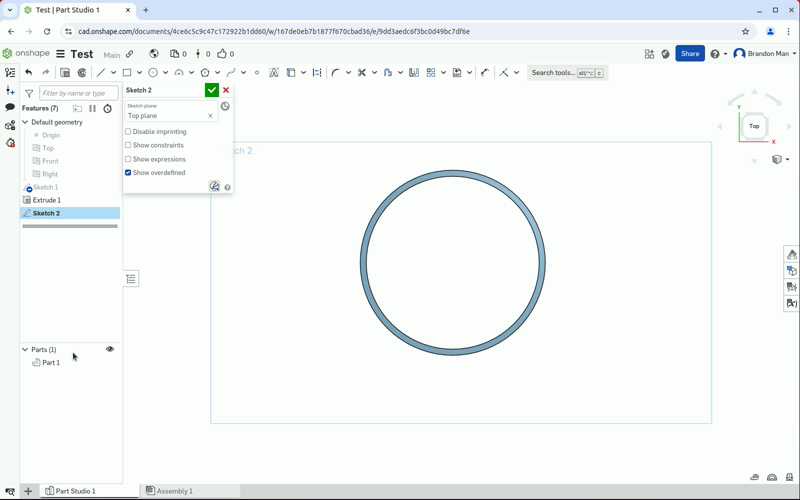
key(y)
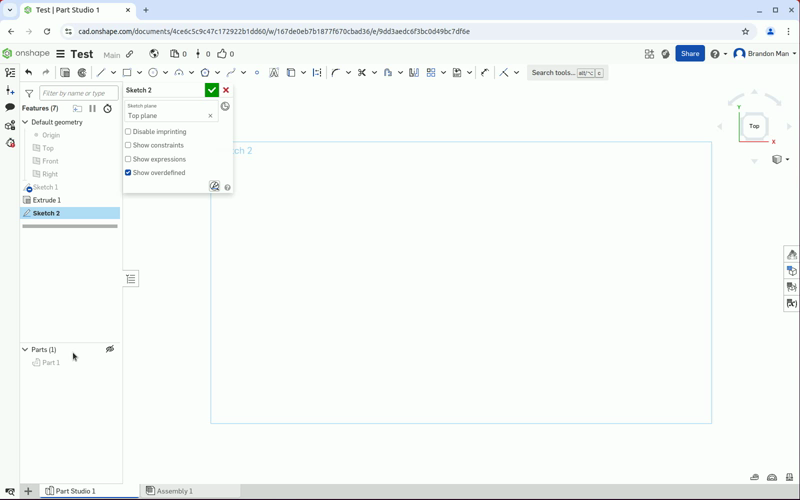
key(a)
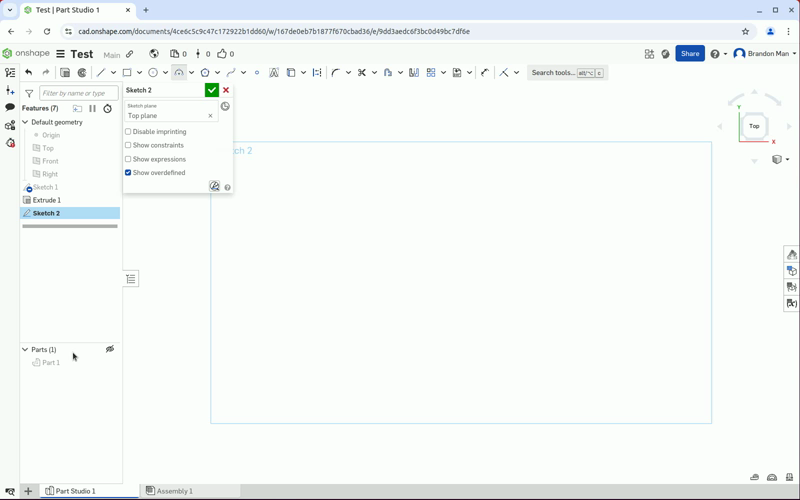
key_down(shift)
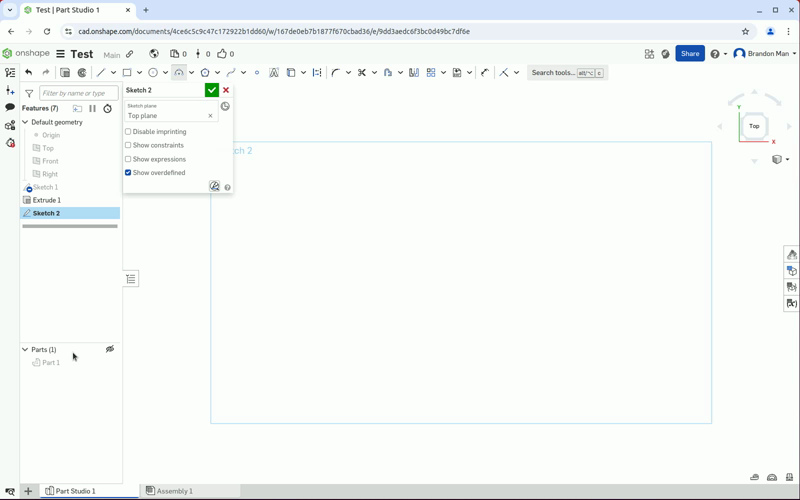
mouse_move(441, 196)
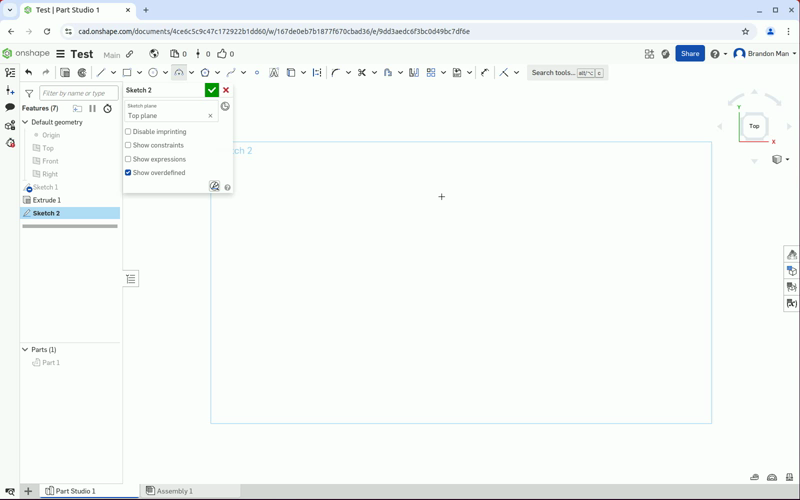
click(441, 196)
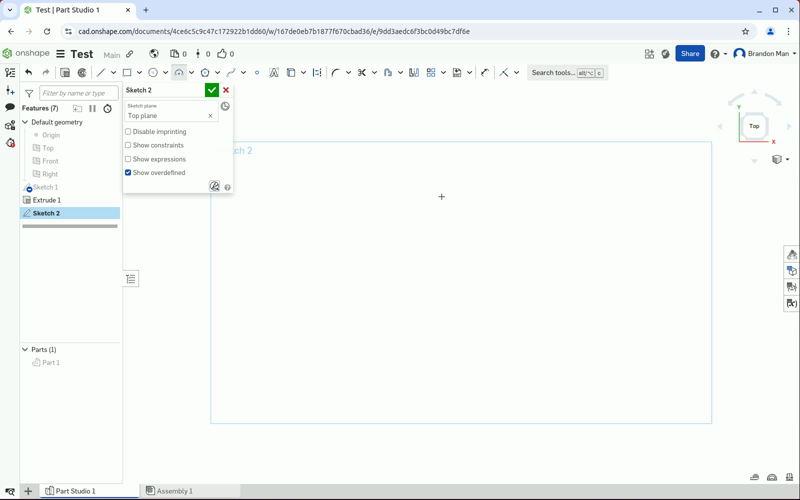
key_up(shift)
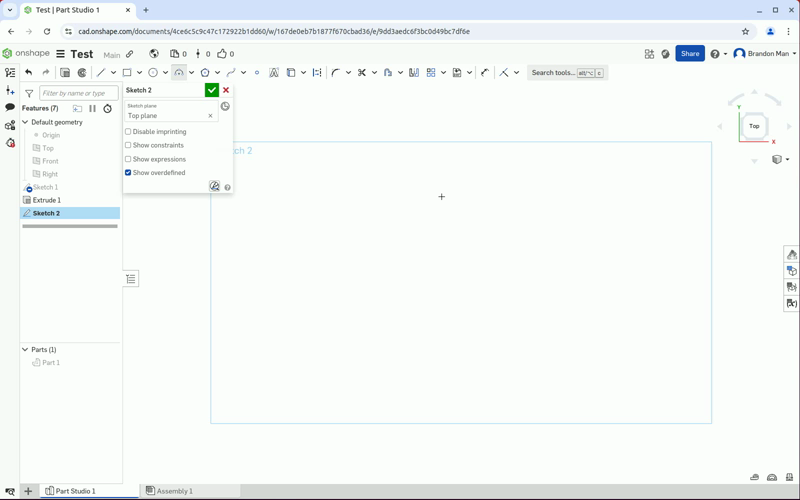
key_down(shift)
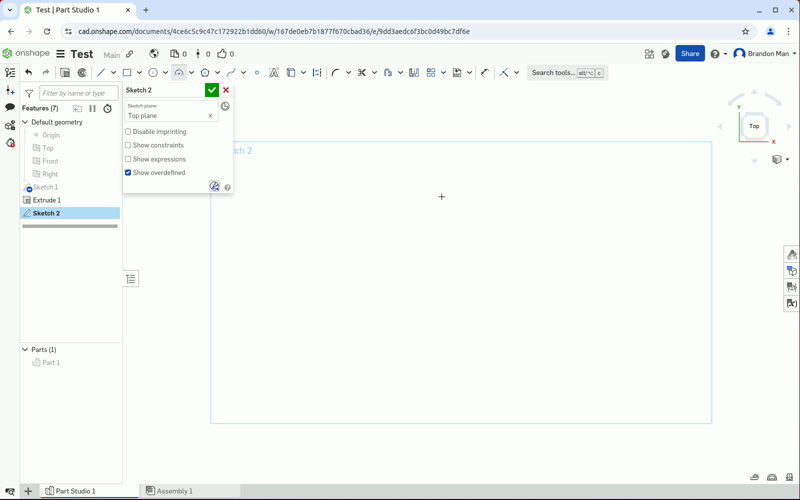
mouse_move(474, 198)
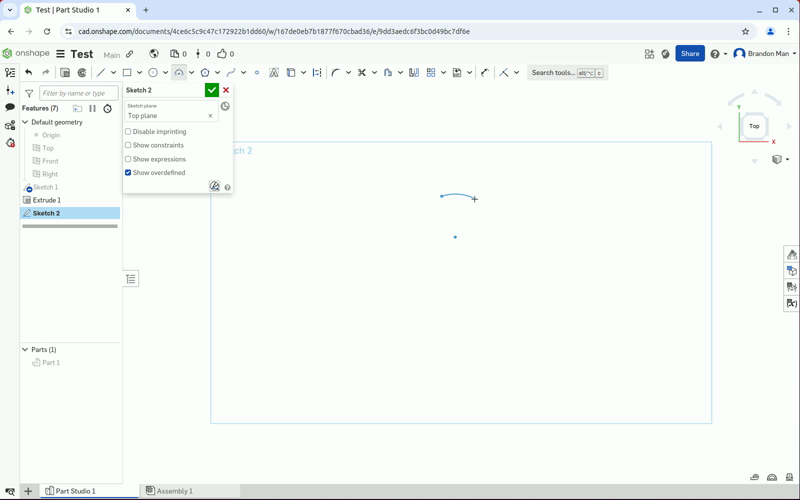
click(474, 198)
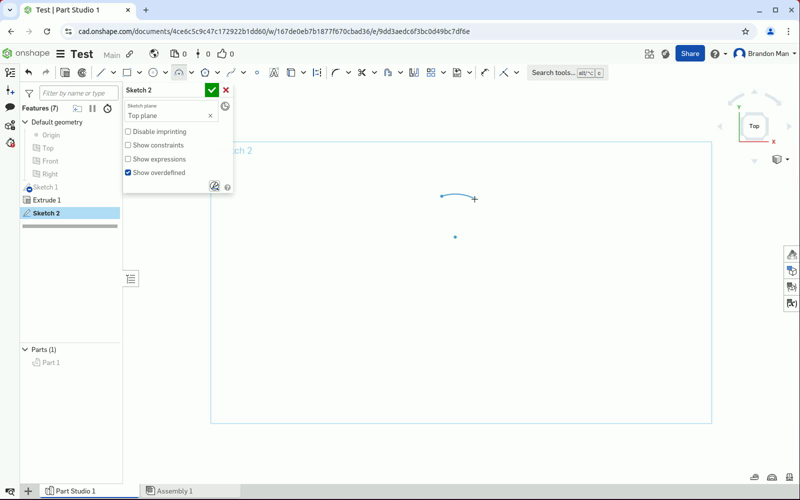
mouse_move(447, 329)
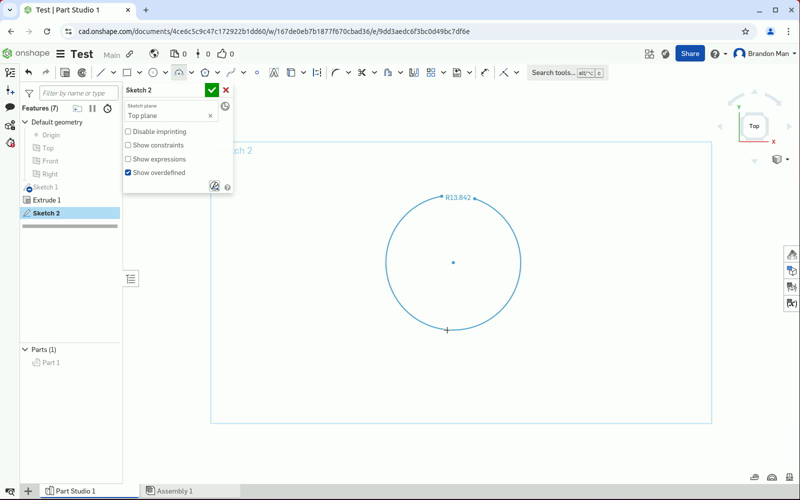
click(447, 329)
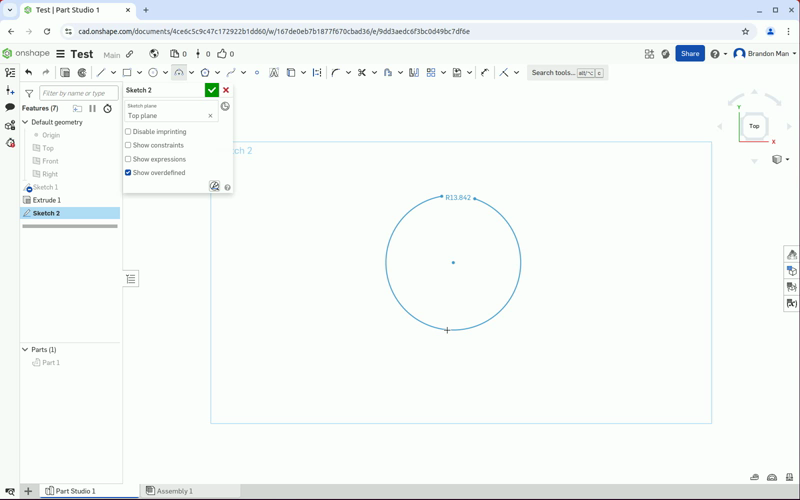
key_up(shift)
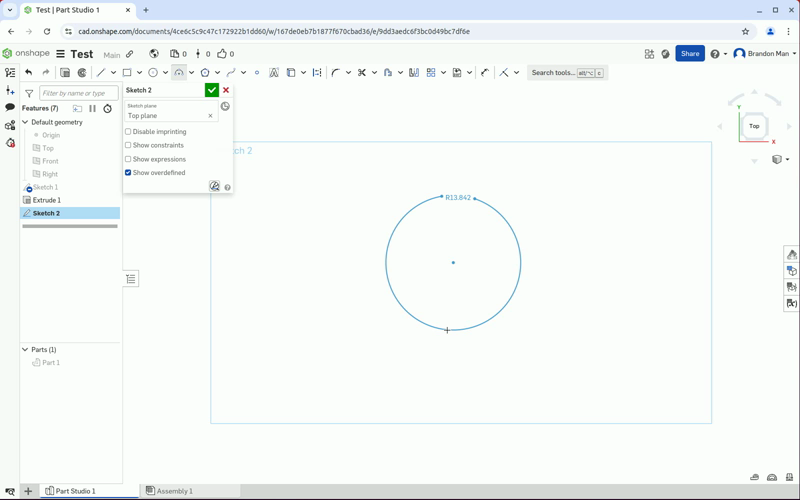
key(esc)
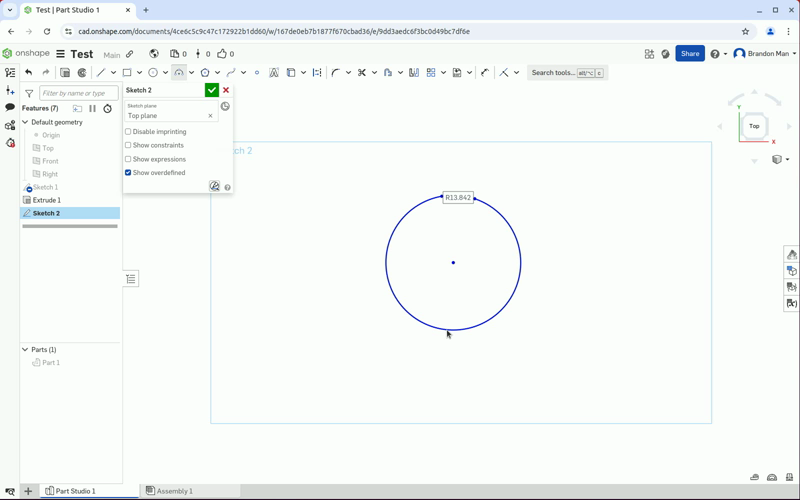
key(l)
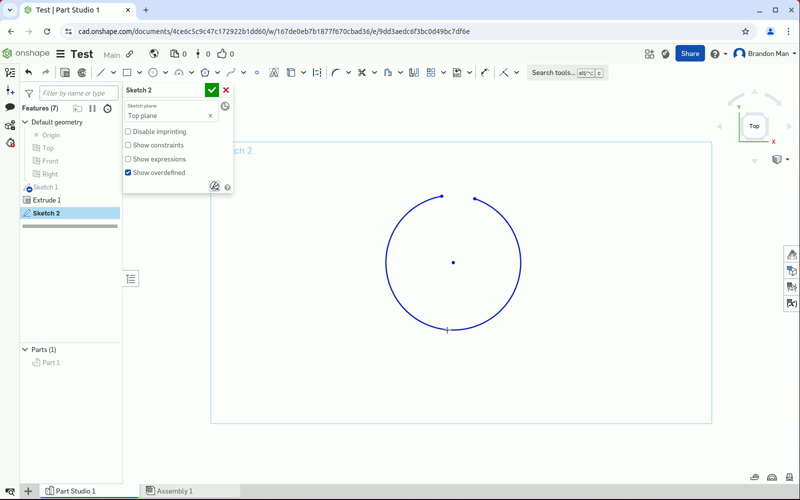
mouse_move(474, 198)
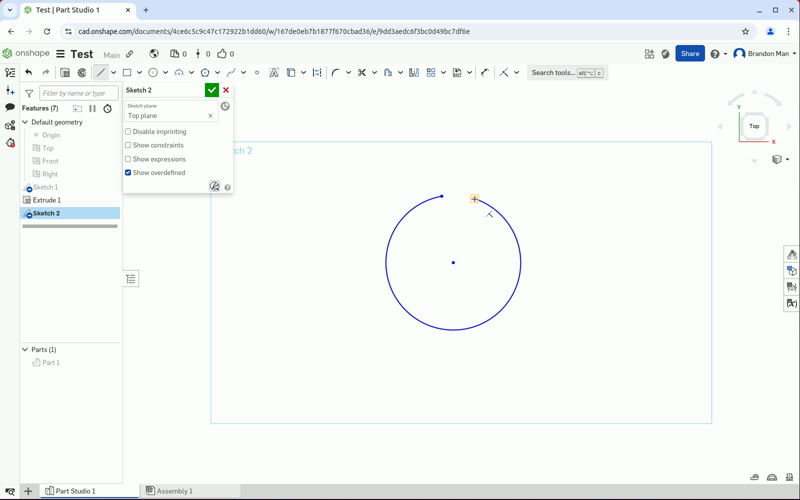
click(474, 198)
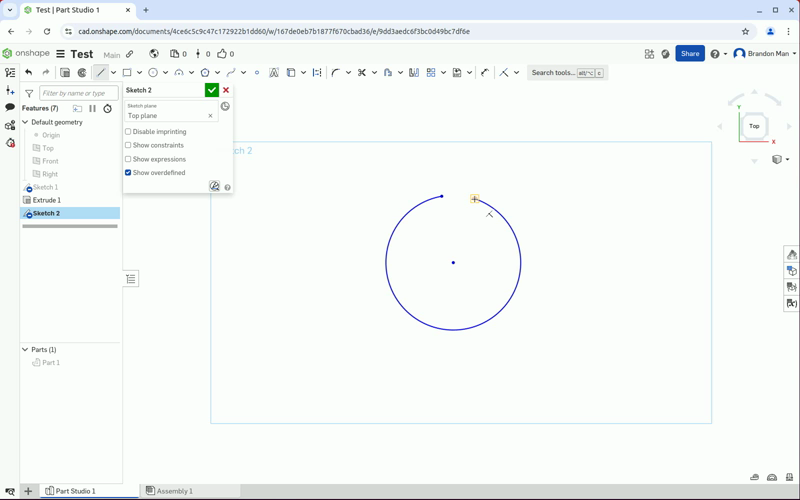
key_down(shift)
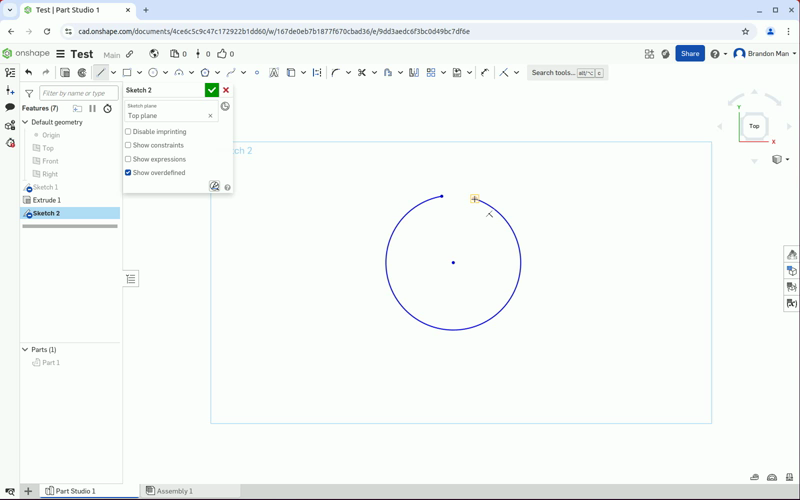
mouse_move(504, 198)
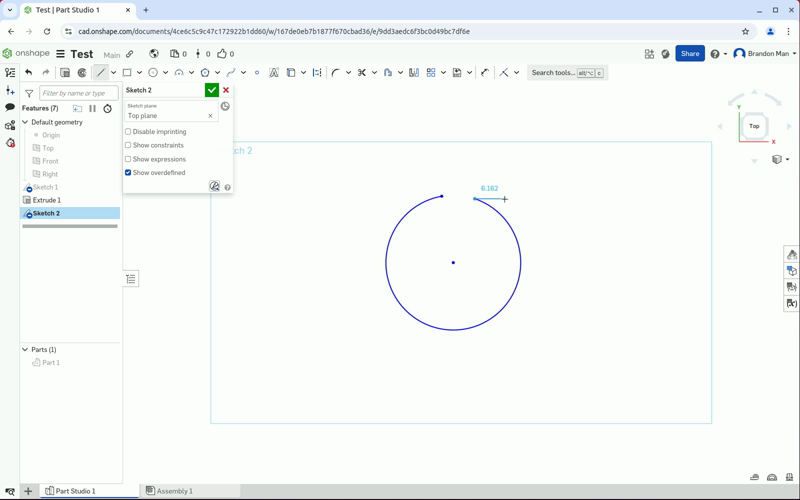
mouse_move(468, 216)
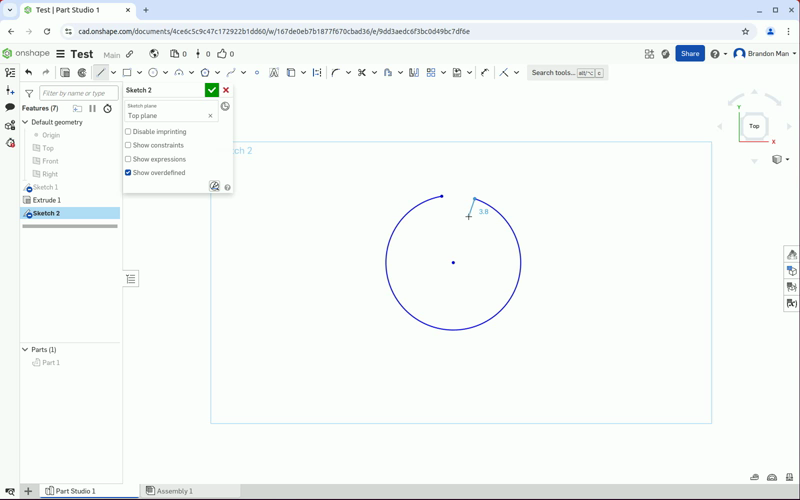
click(468, 216)
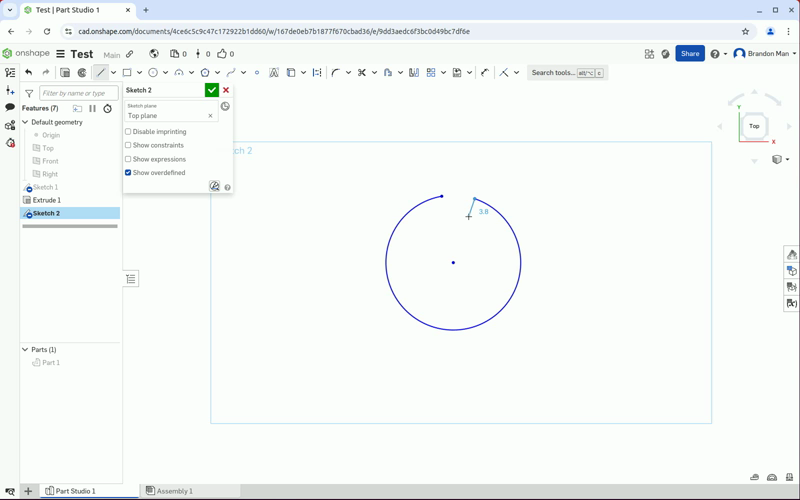
key_up(shift)
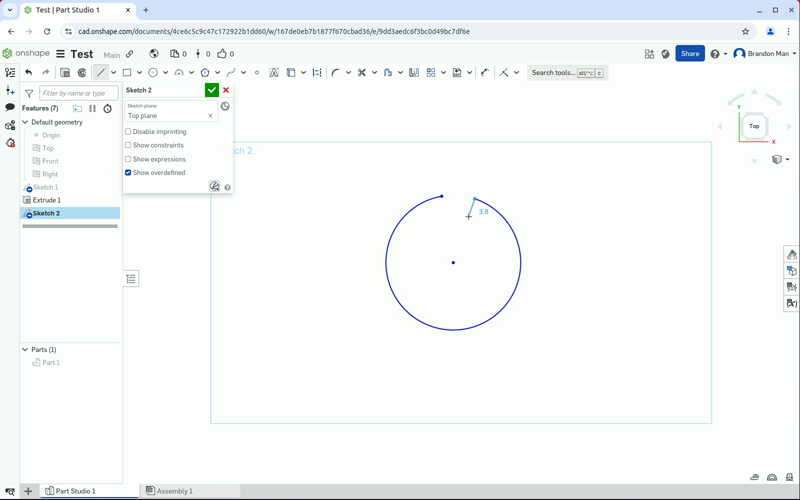
key(esc)
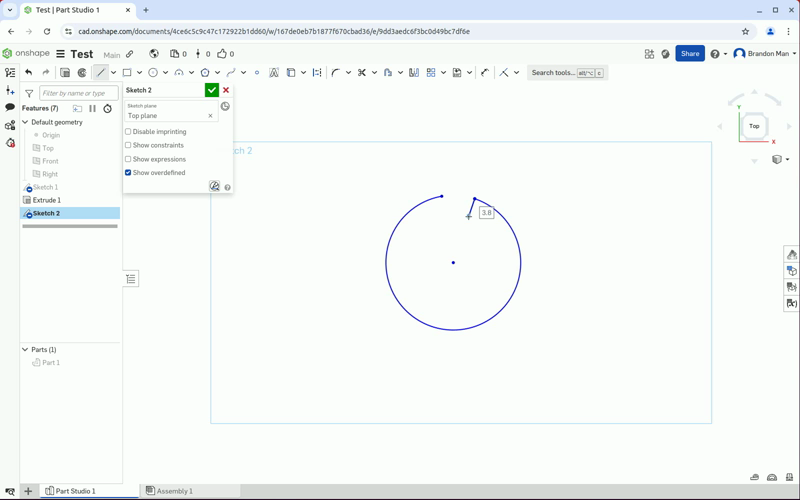
key(a)
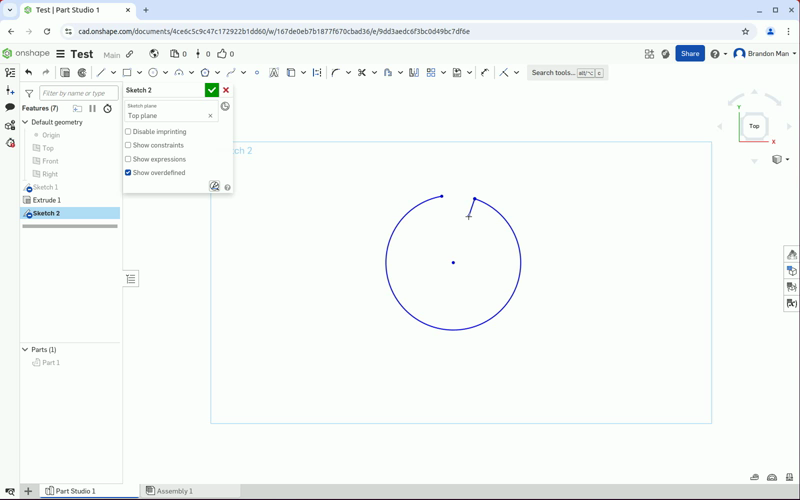
mouse_move(468, 216)
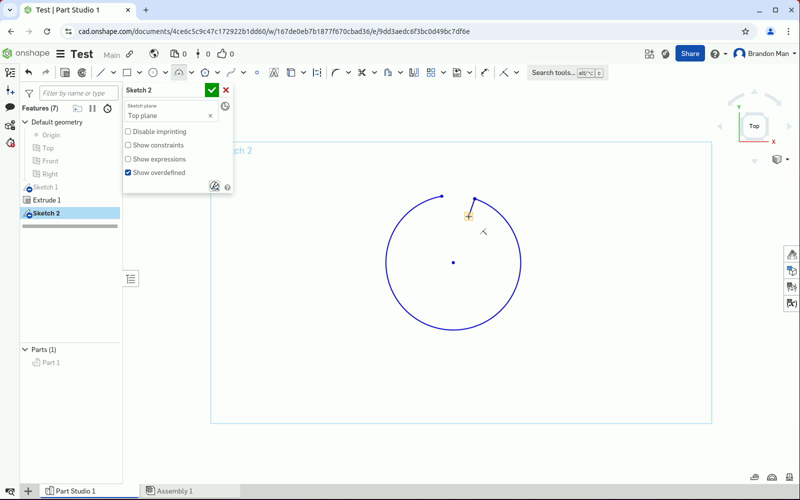
click(468, 216)
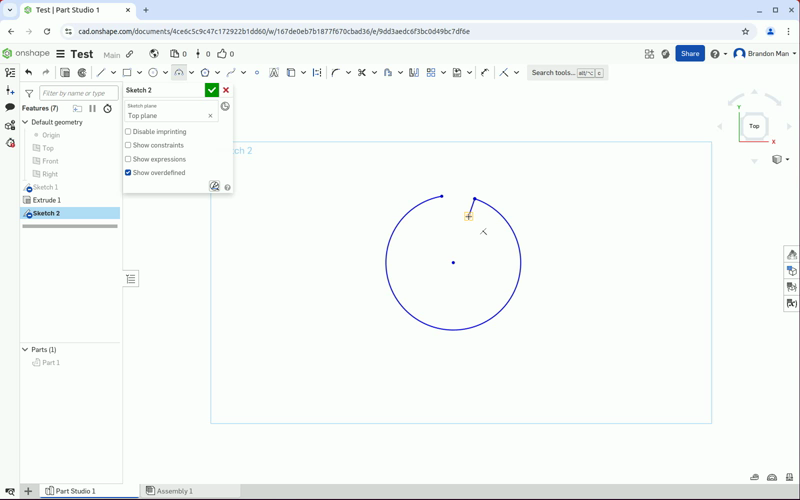
key_down(shift)
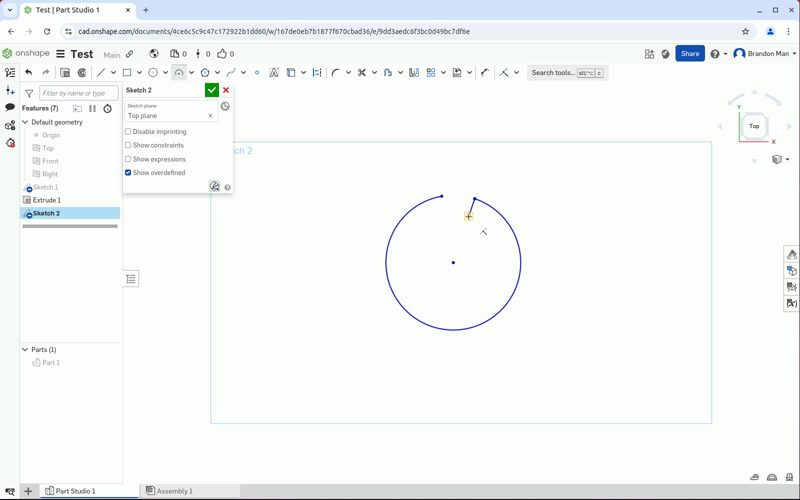
mouse_move(444, 214)
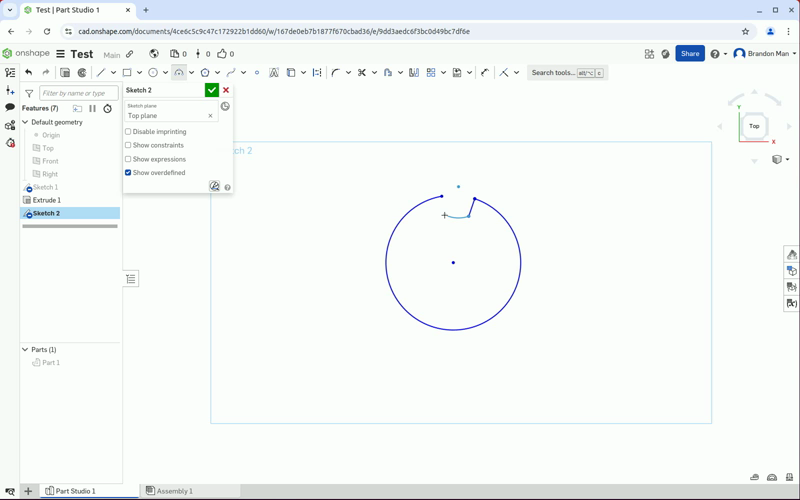
click(444, 214)
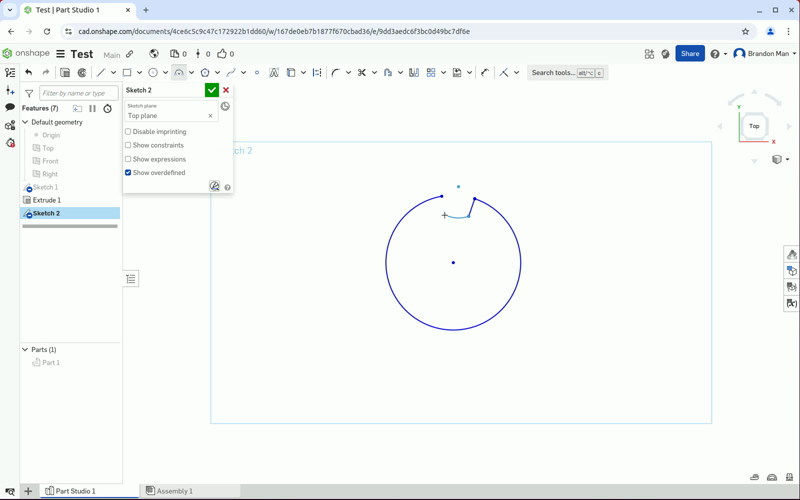
mouse_move(451, 312)
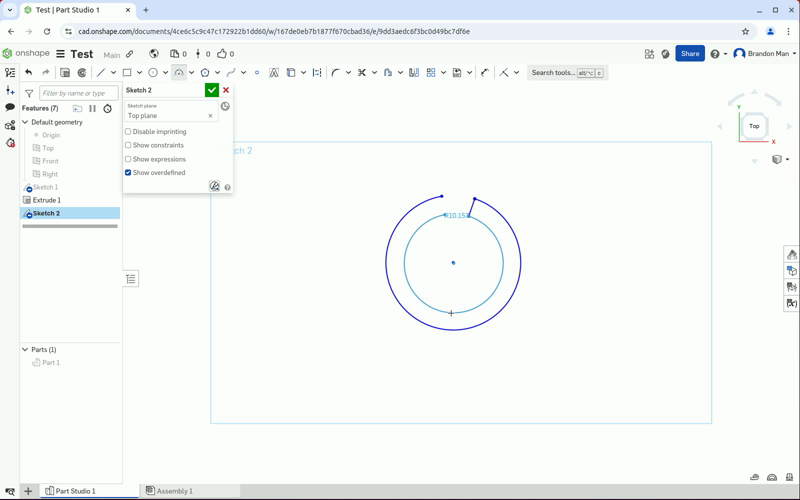
click(451, 312)
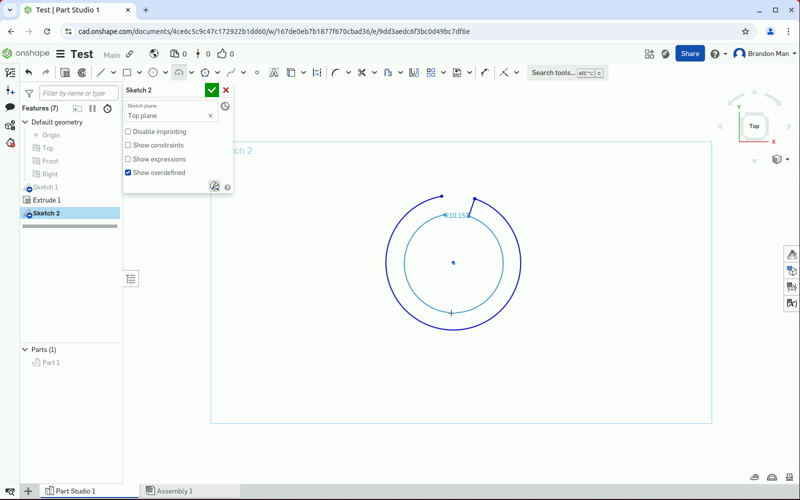
key_up(shift)
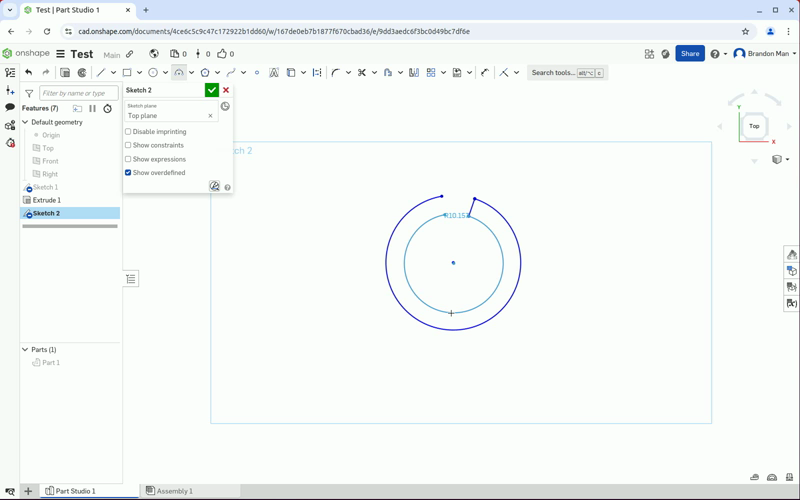
key(esc)
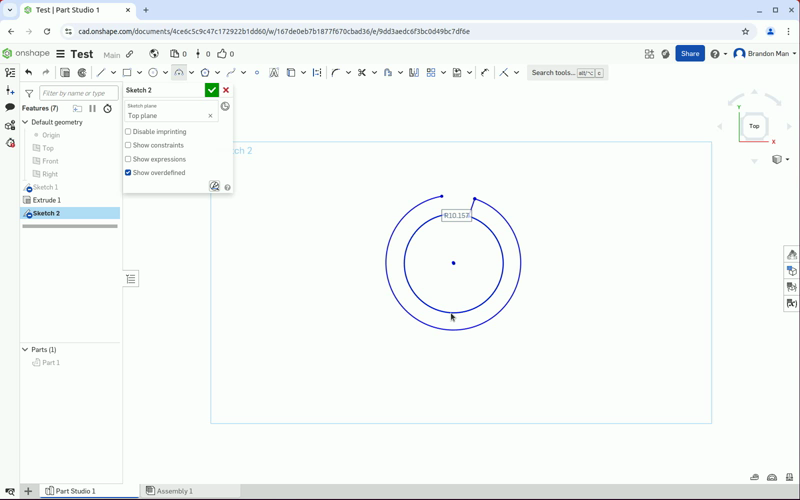
key(l)
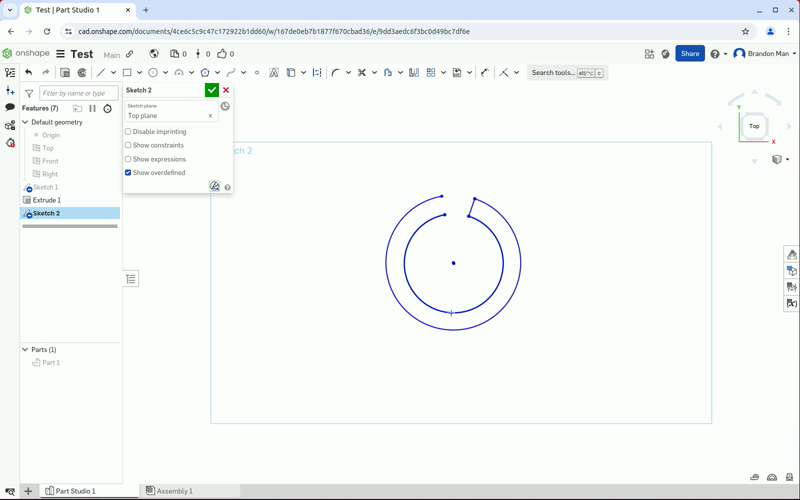
mouse_move(444, 214)
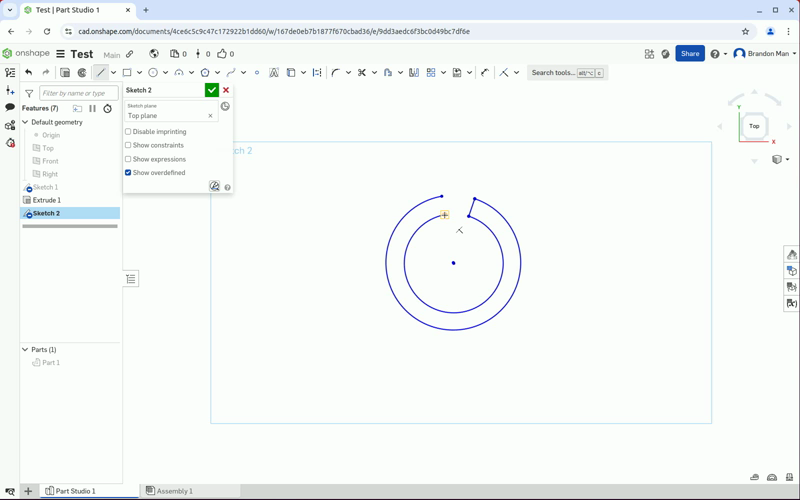
click(444, 214)
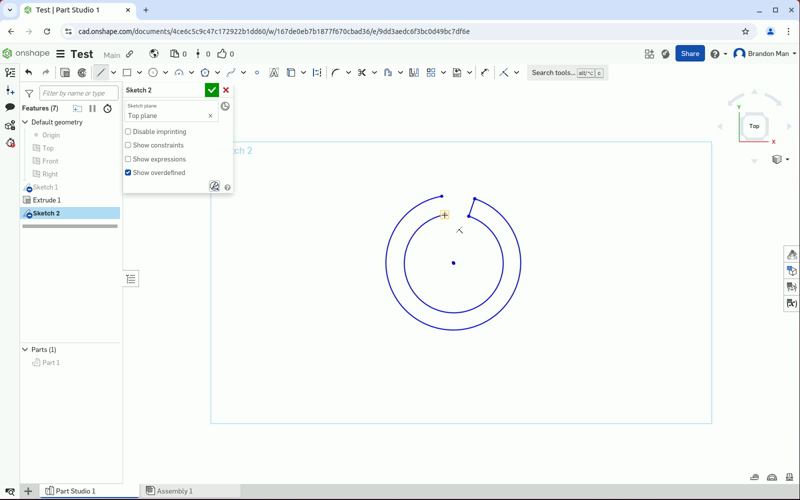
mouse_move(474, 214)
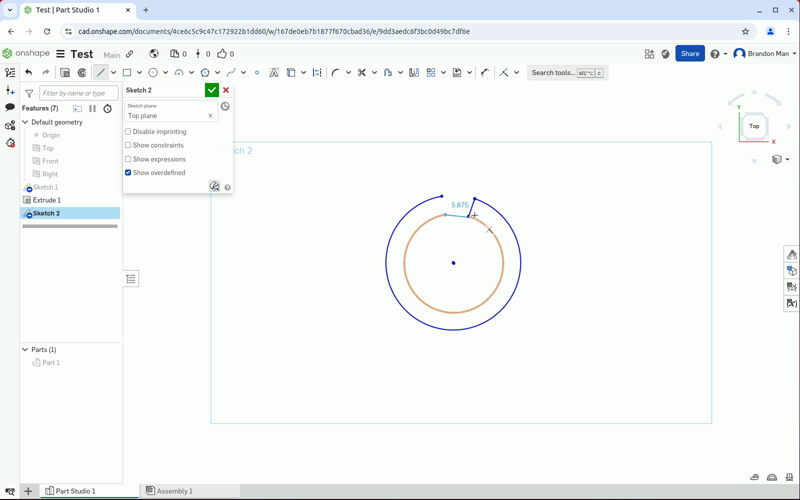
key_down(shift)
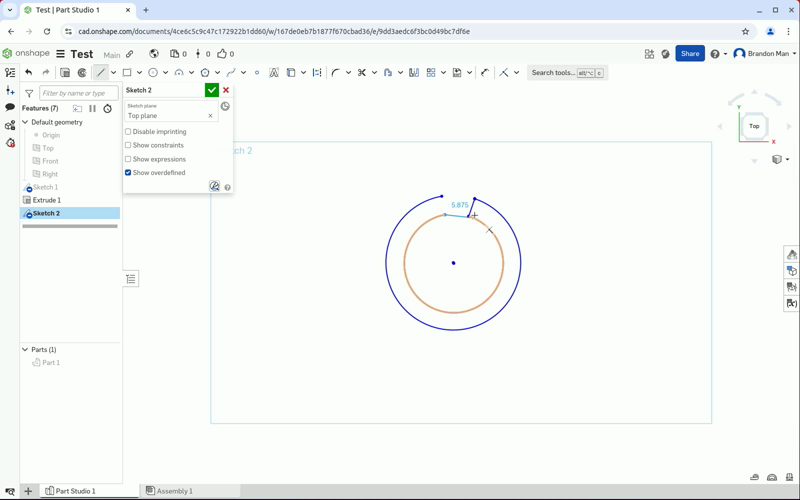
mouse_move(441, 196)
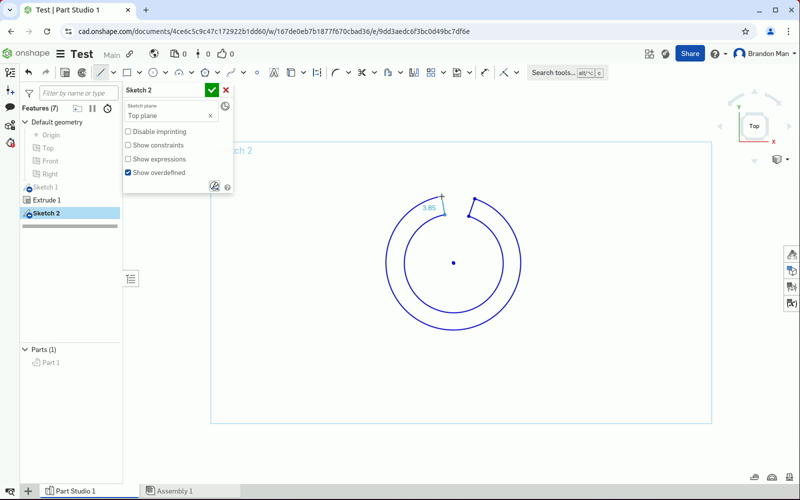
key_up(shift)
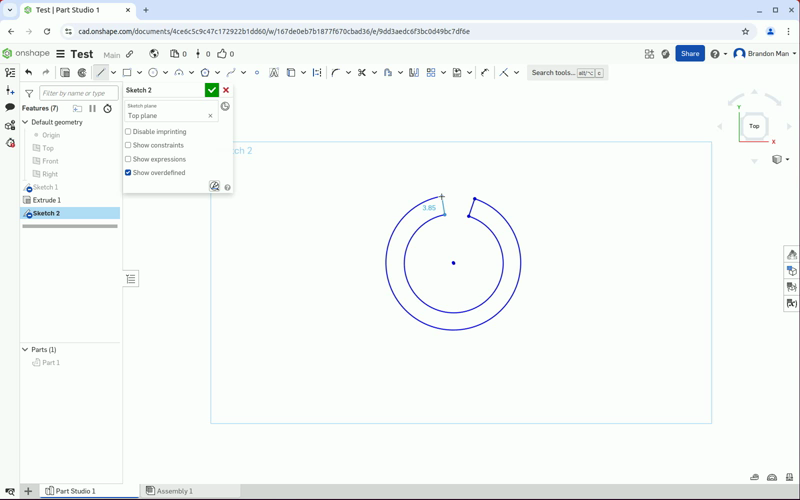
click(441, 196)
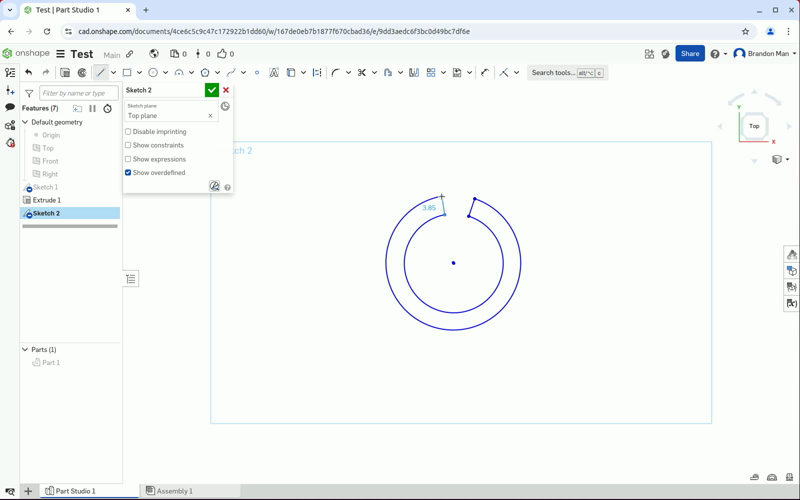
key(esc)
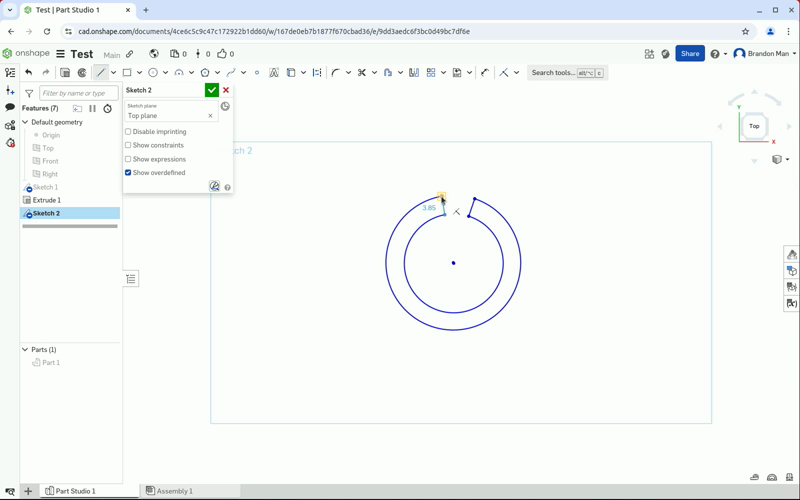
mouse_move(401, 239)
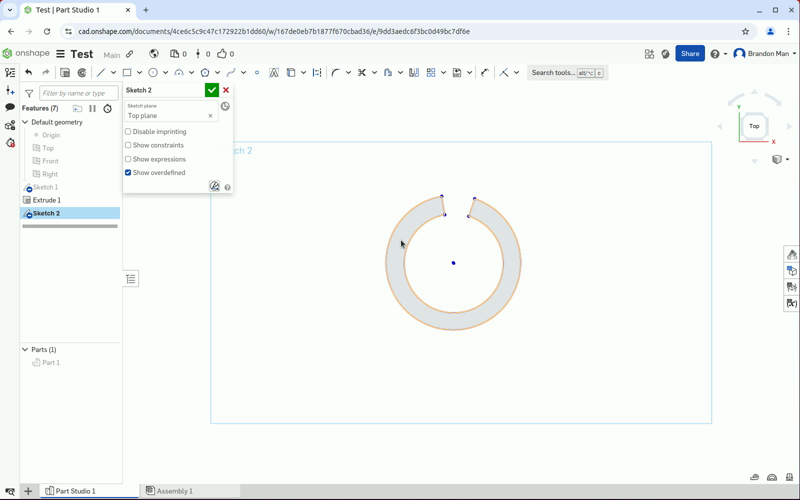
click(401, 239)
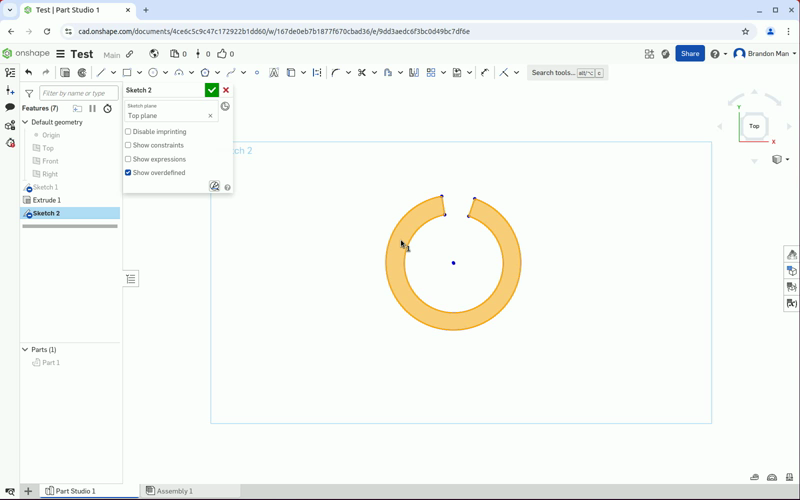
mouse_move(73, 352)
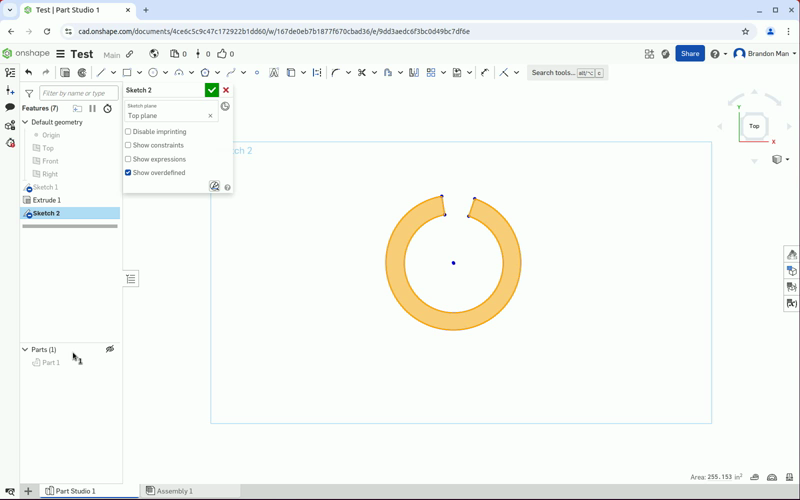
key(shift+y)
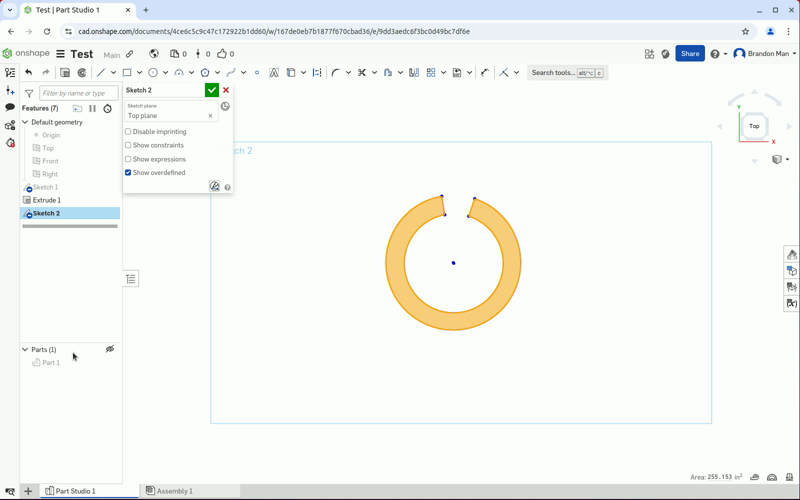
key(shift+e)
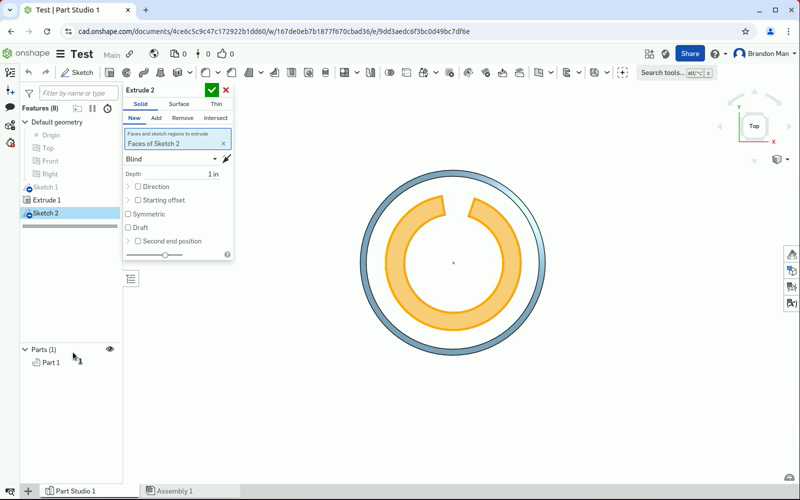
mouse_move(143, 106)
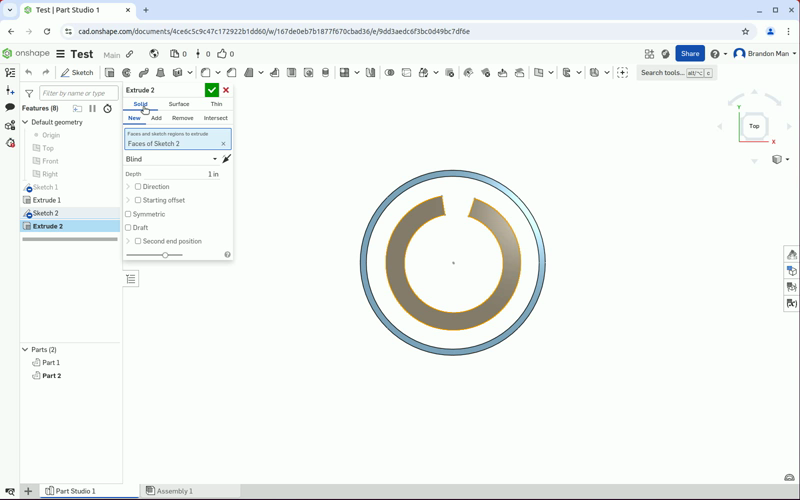
click(143, 106)
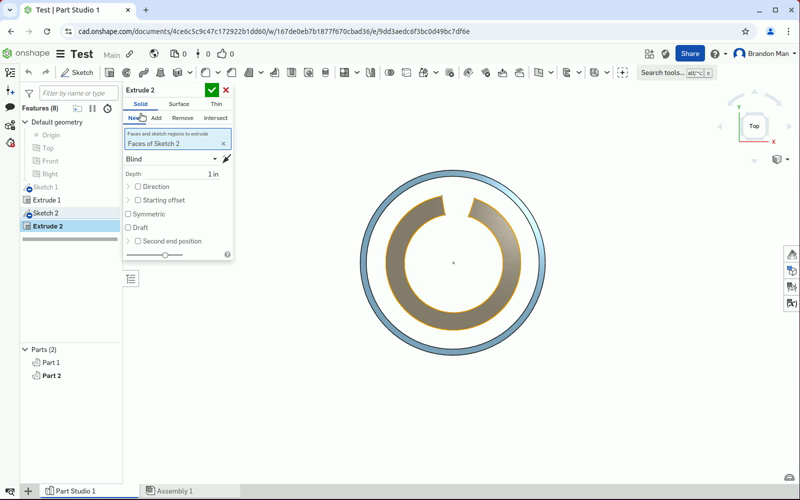
mouse_move(137, 120)
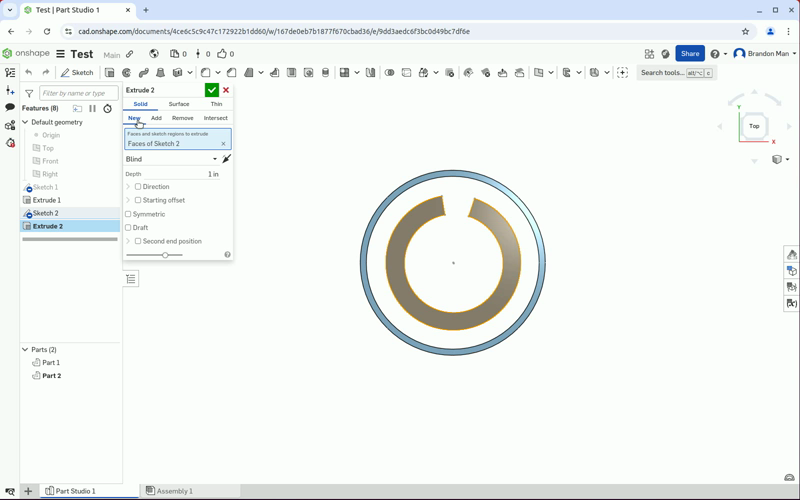
click(137, 120)
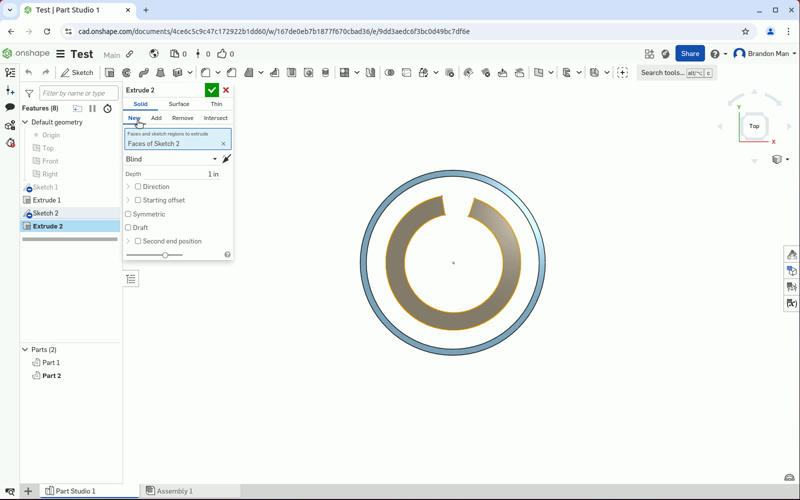
key(tab, 4)
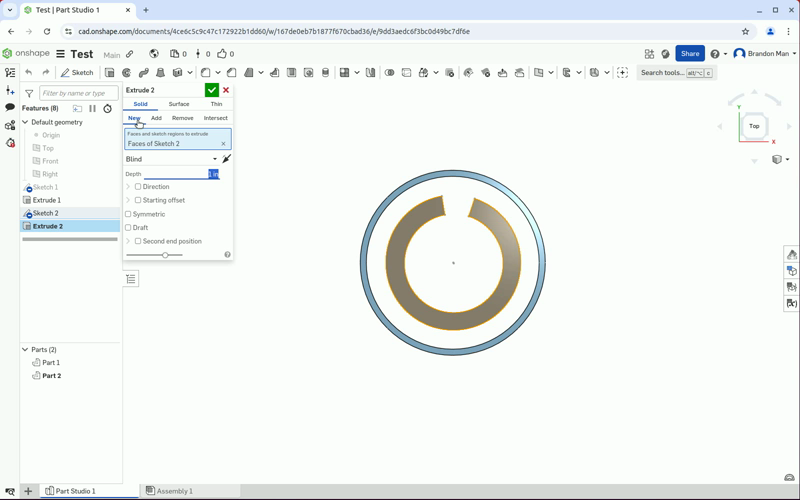
text(-1.926)
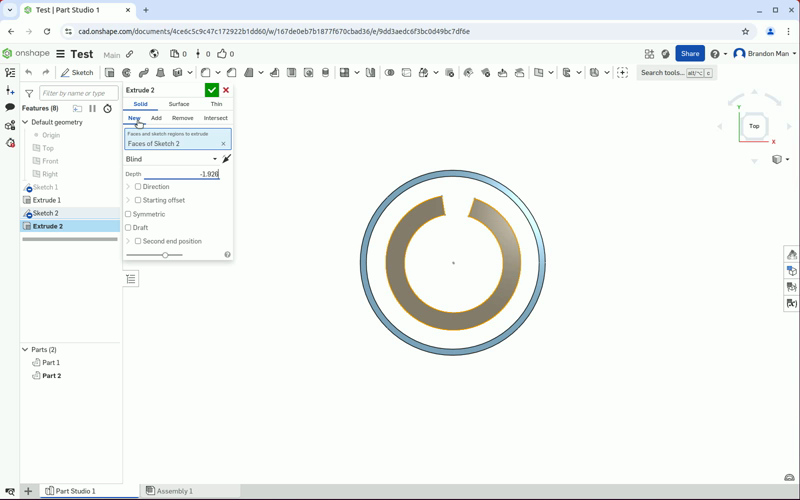
key(enter)
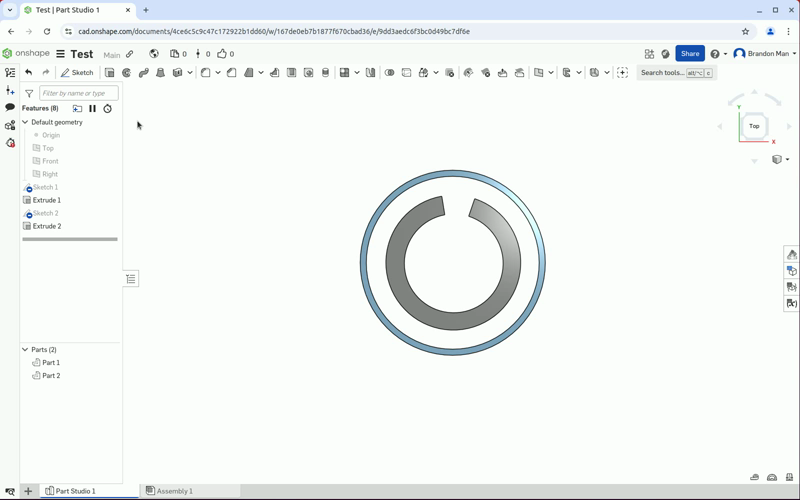
key(shift+h)
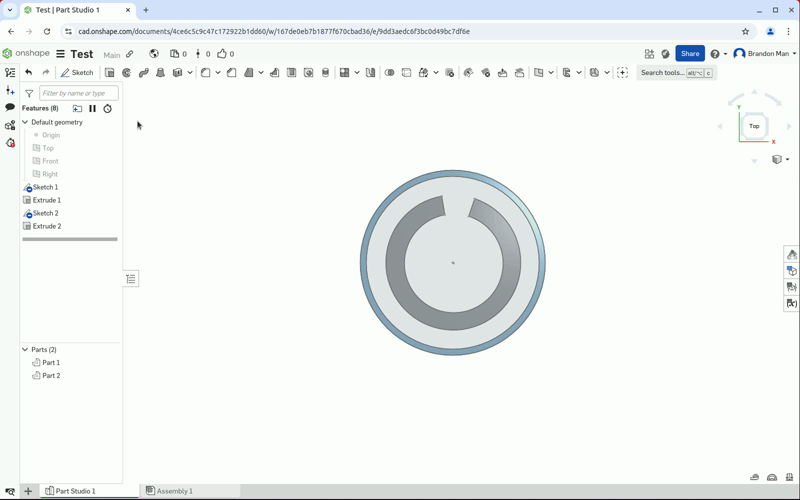
key(shift+h)
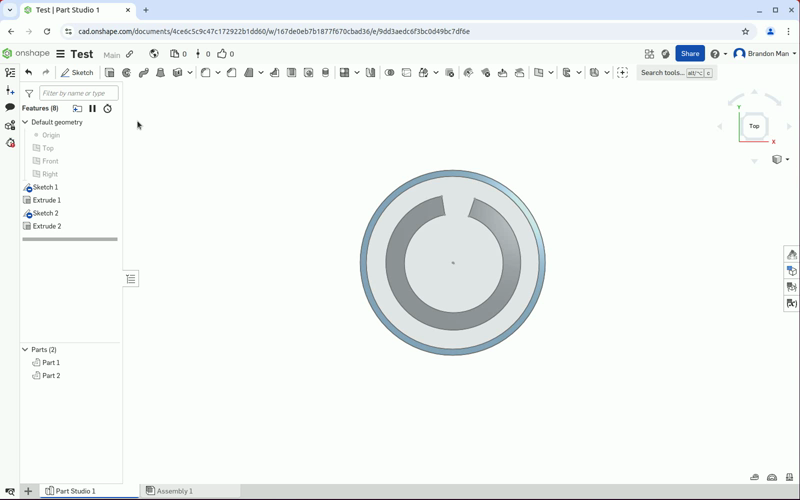
key(shift+7)
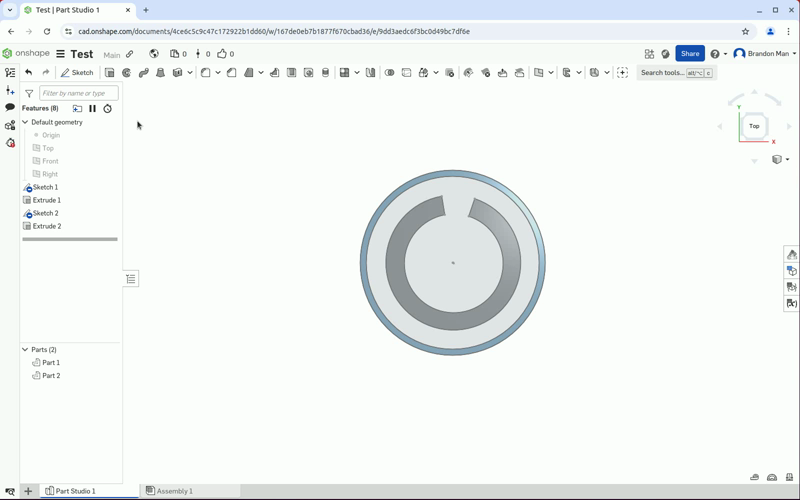
key(up, 3)
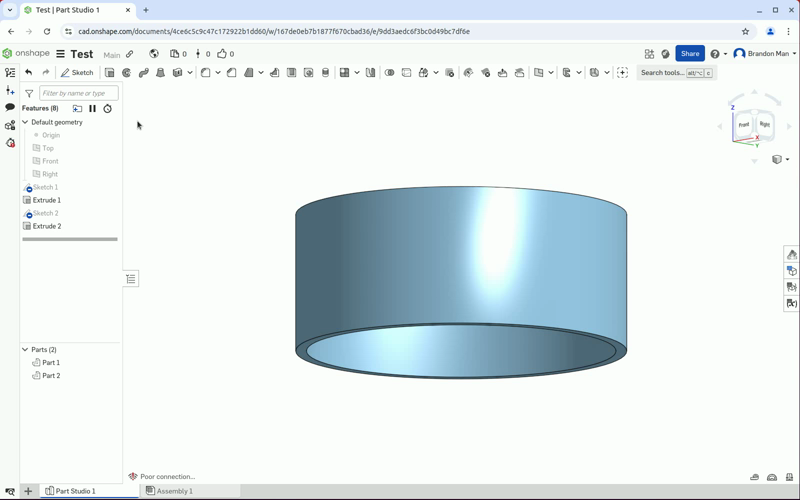
key(left, 3)
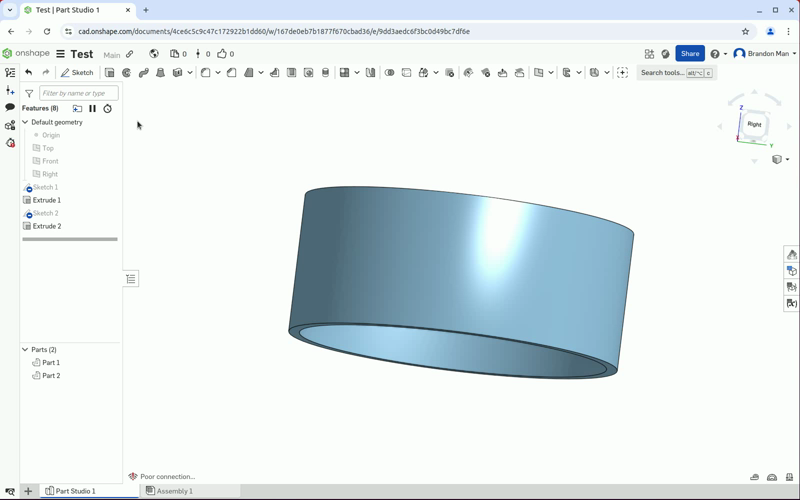
key(right, 3)
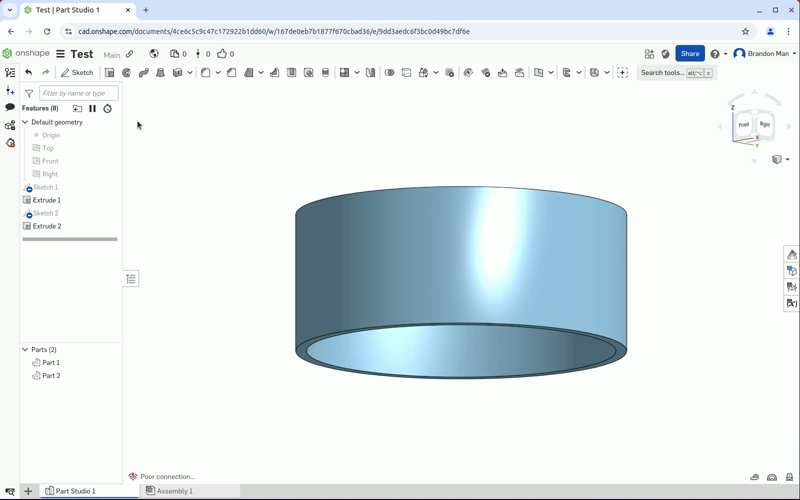
key(down, 3)
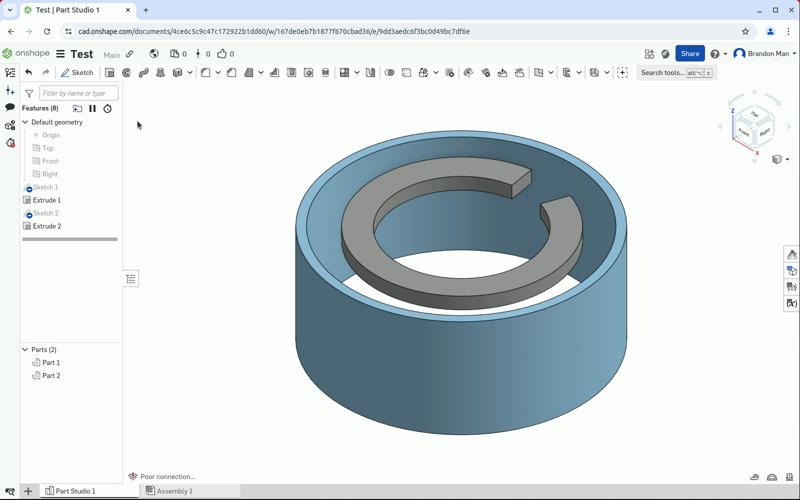
mouse_move(73, 189)
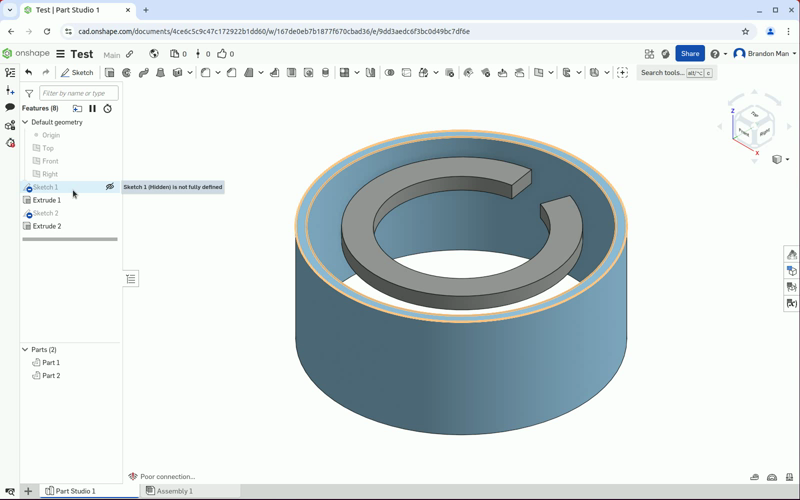
click(73, 189)